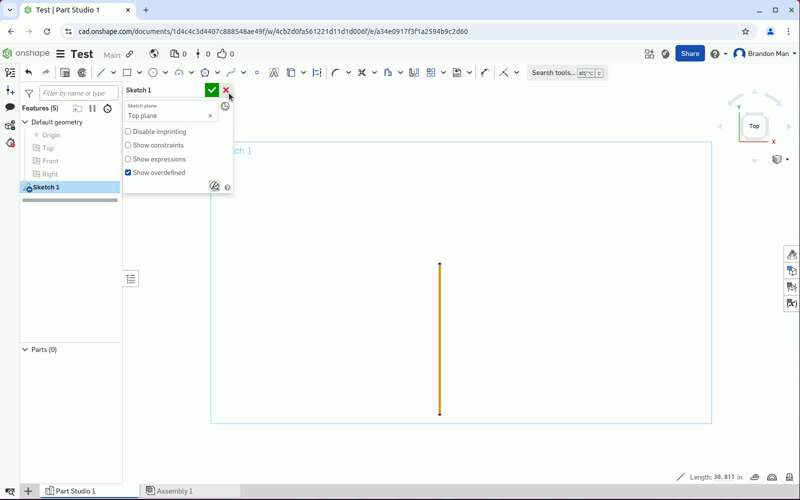
key(shift+h)
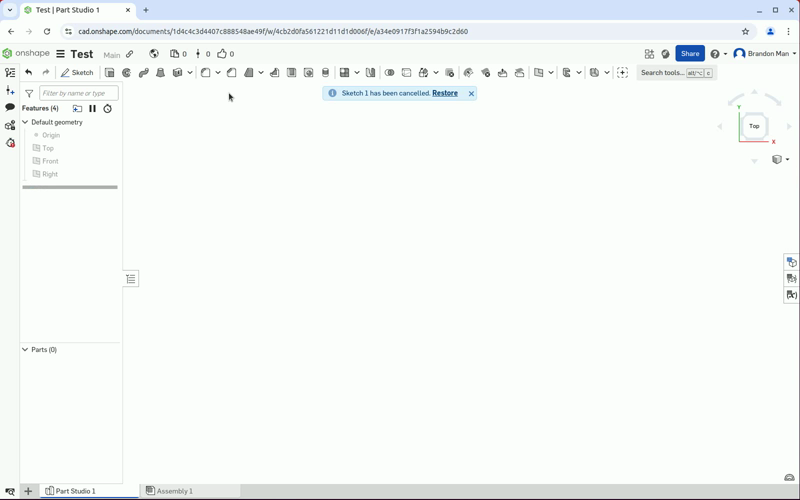
mouse_move(73, 352)
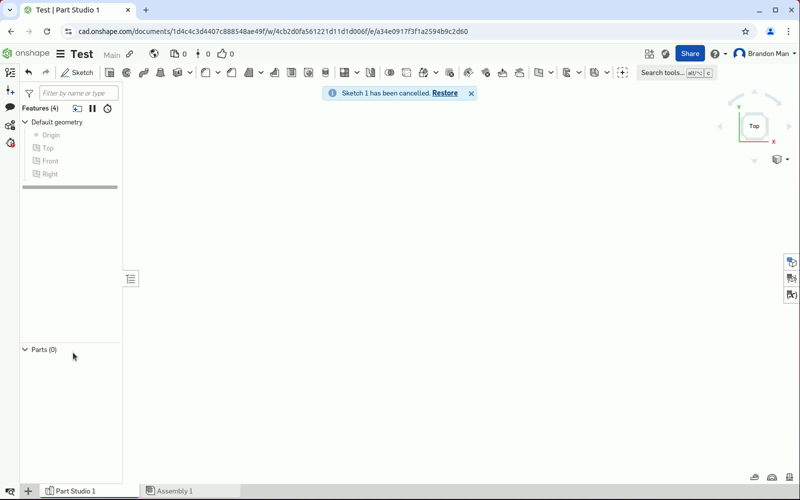
key(y)
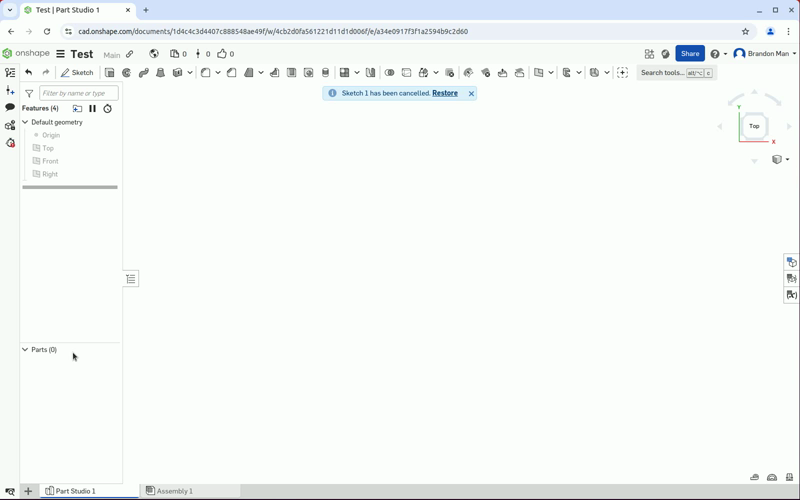
key(shift+p)
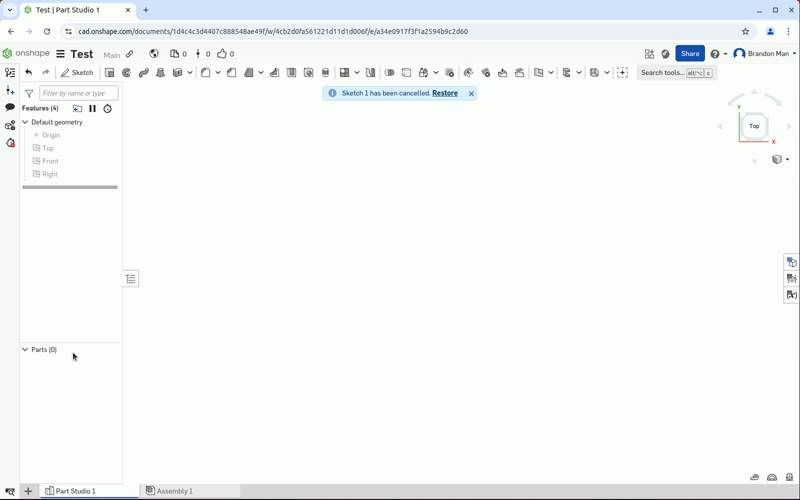
key(space)
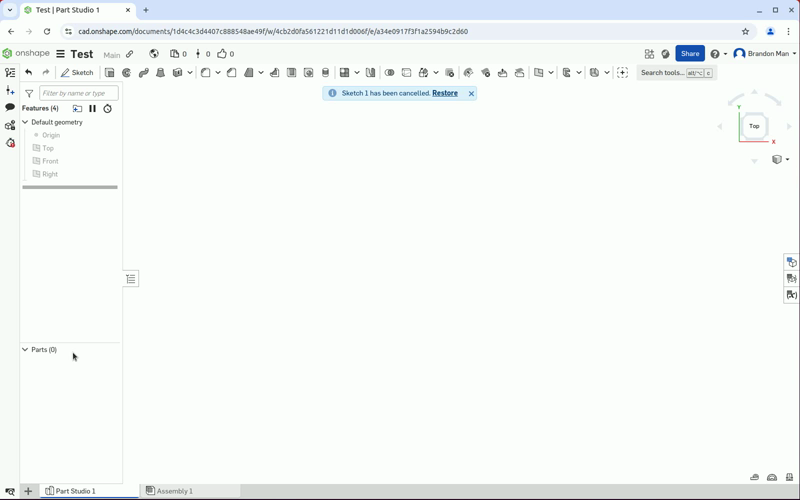
key_down(shift)
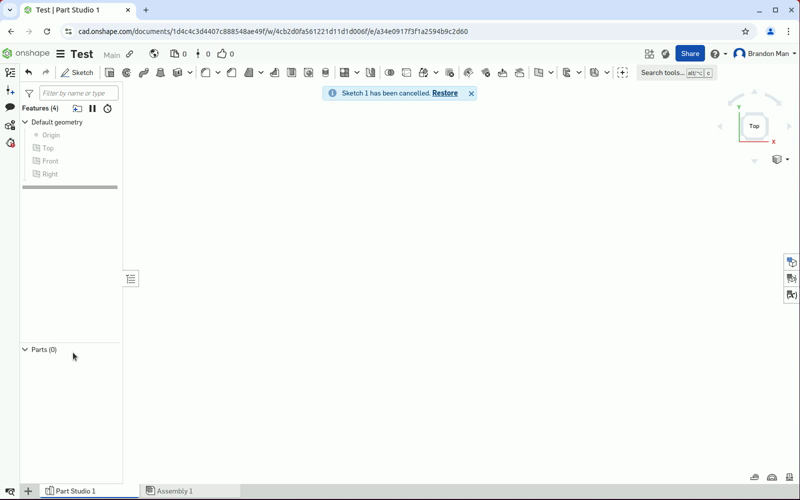
key(up)
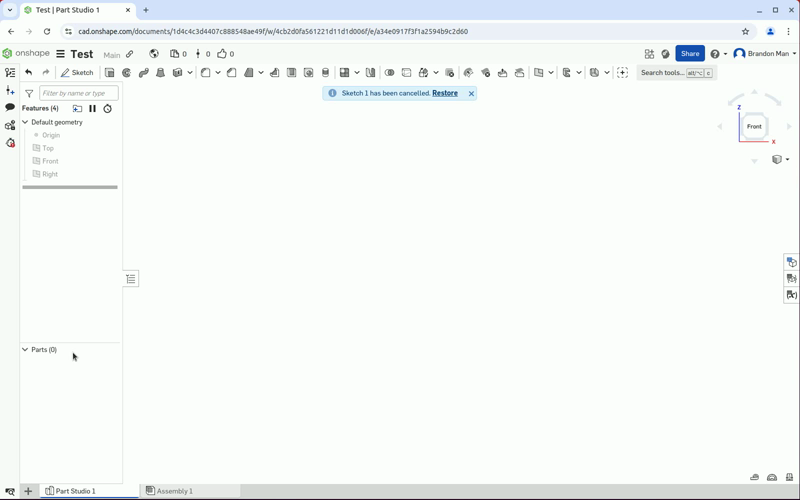
key_up(shift)
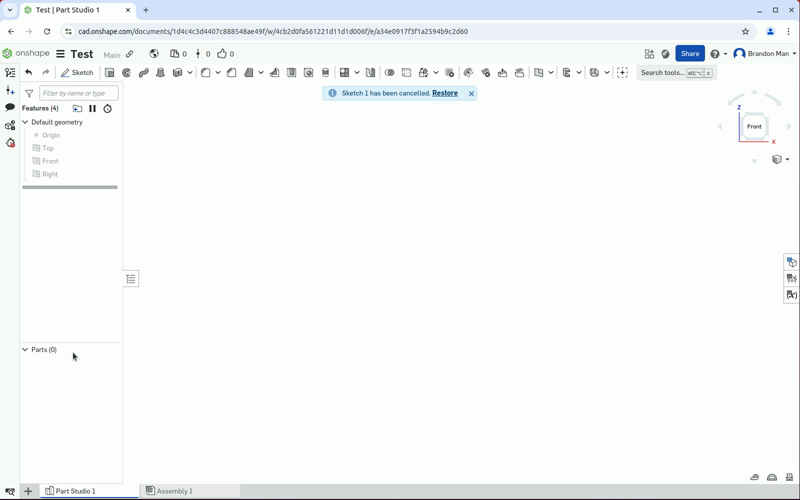
mouse_move(73, 352)
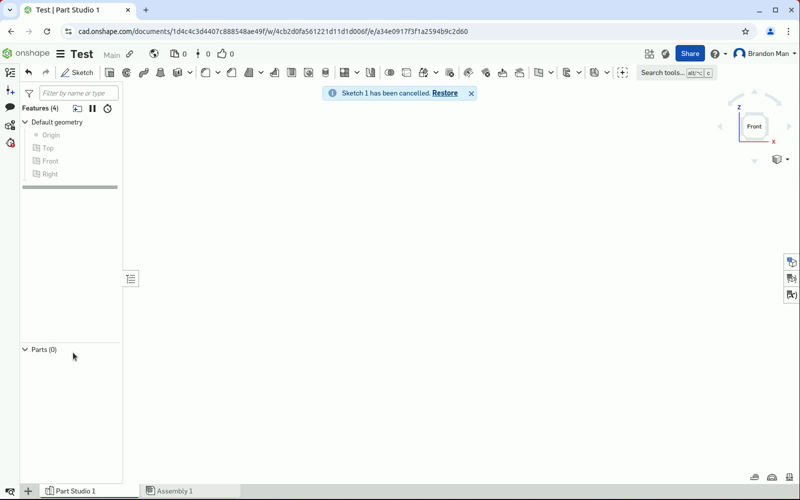
key(shift+y)
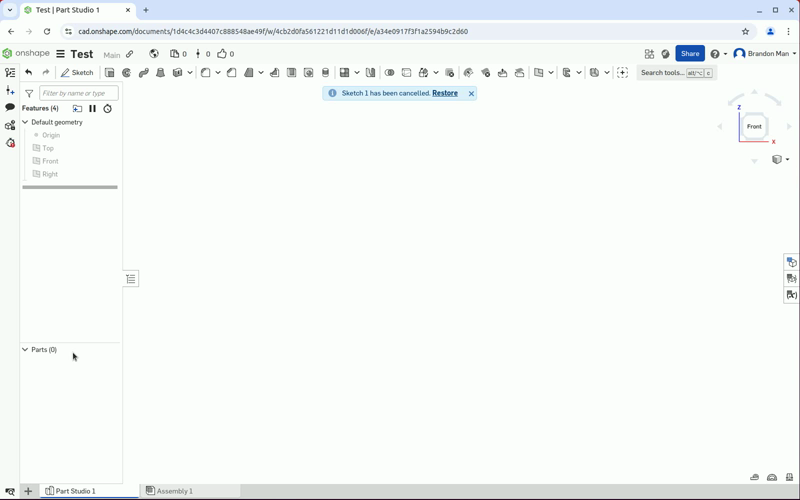
key(shift+s)
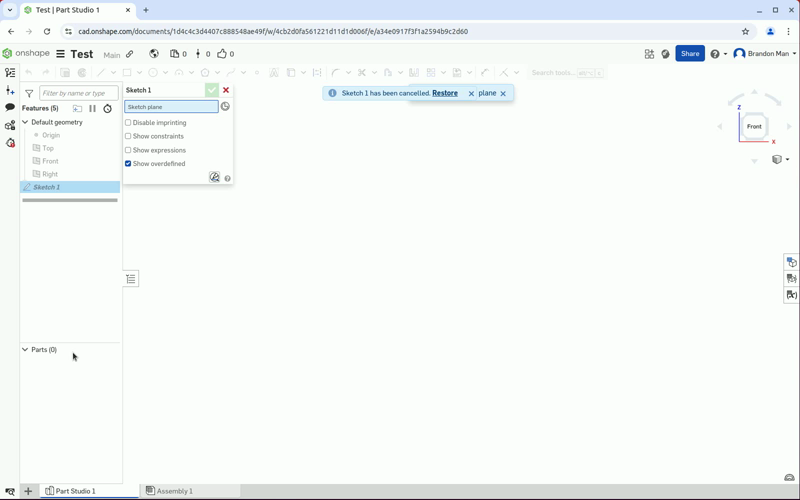
mouse_move(73, 163)
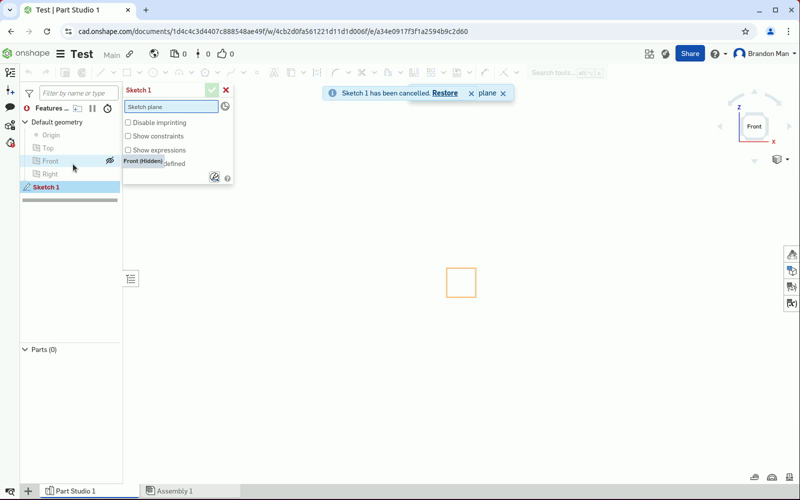
click(73, 163)
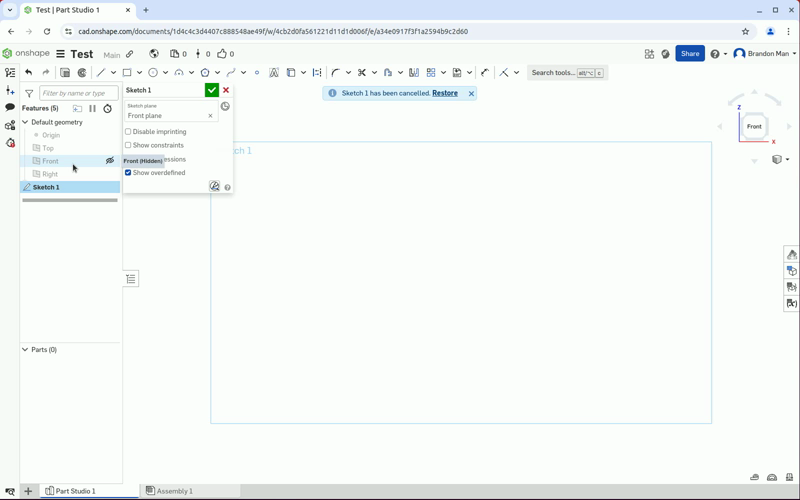
mouse_move(73, 352)
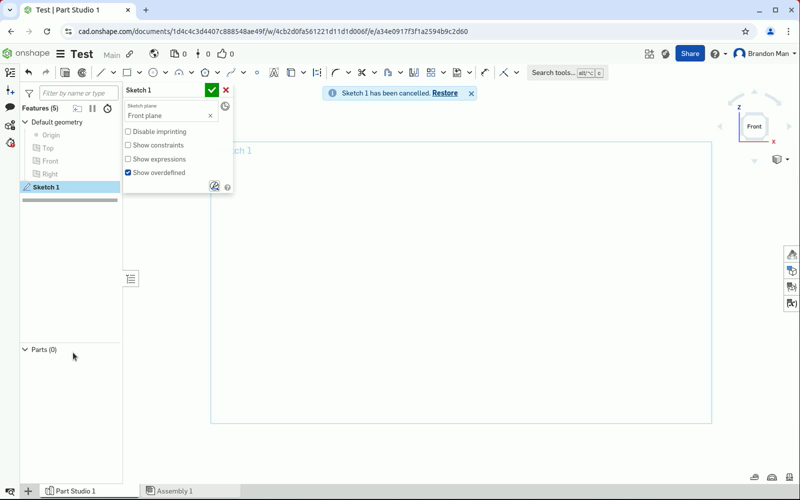
key(y)
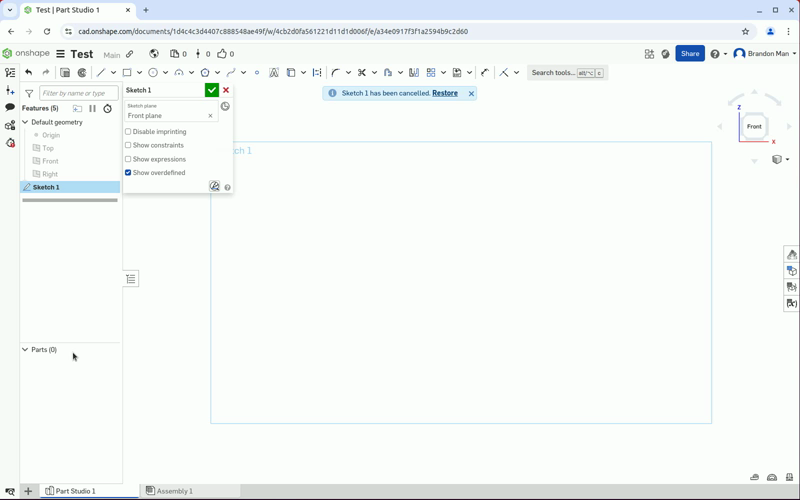
key(l)
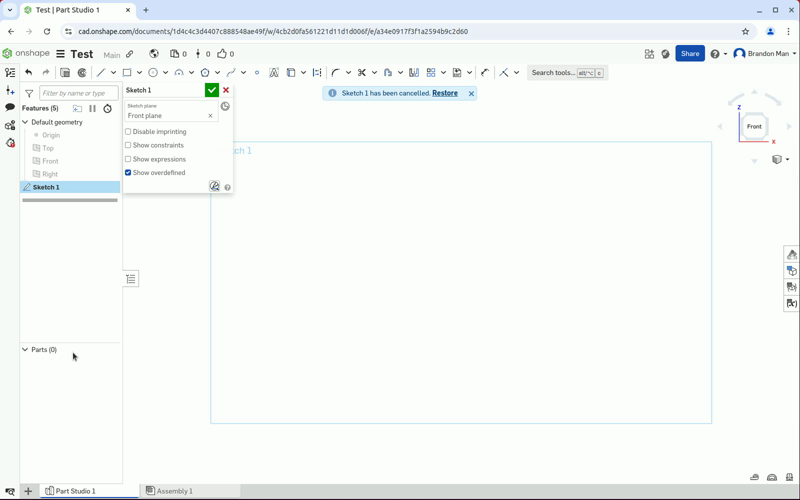
key_down(shift)
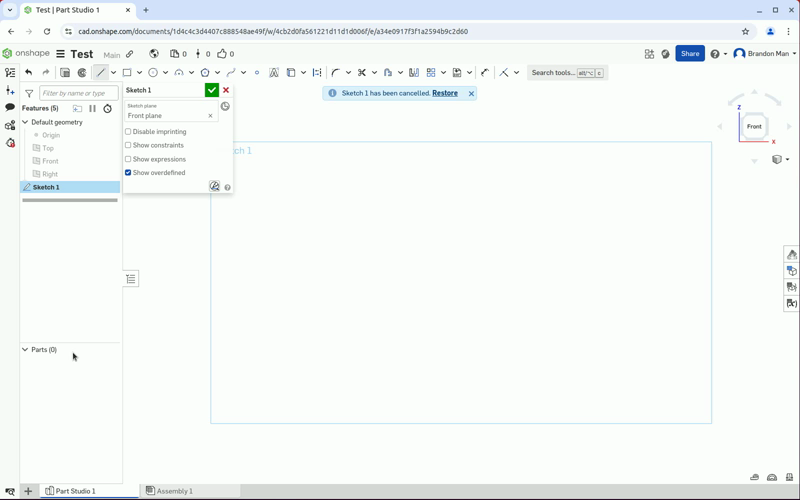
mouse_move(438, 307)
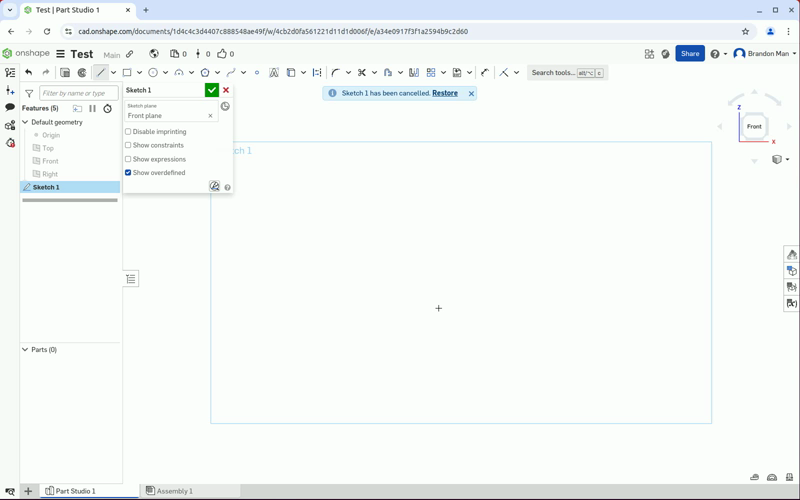
click(438, 307)
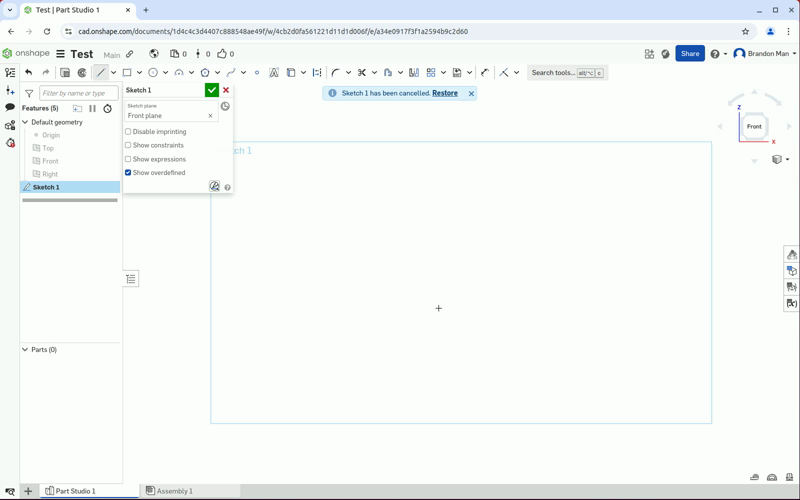
key_up(shift)
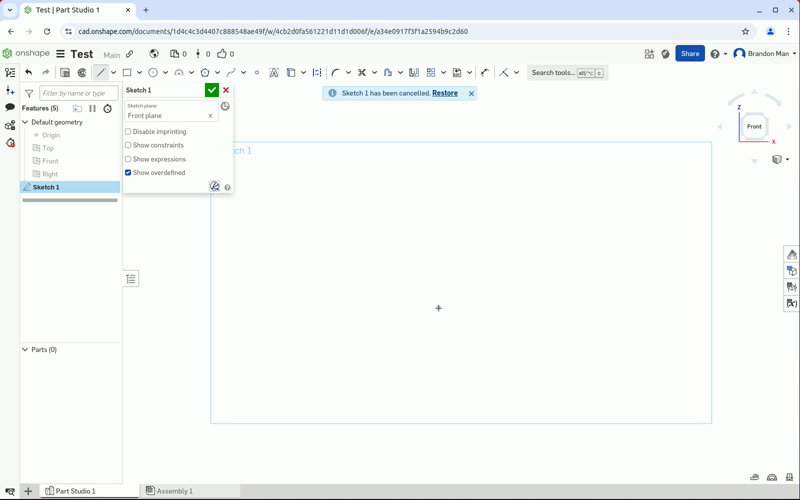
key_down(shift)
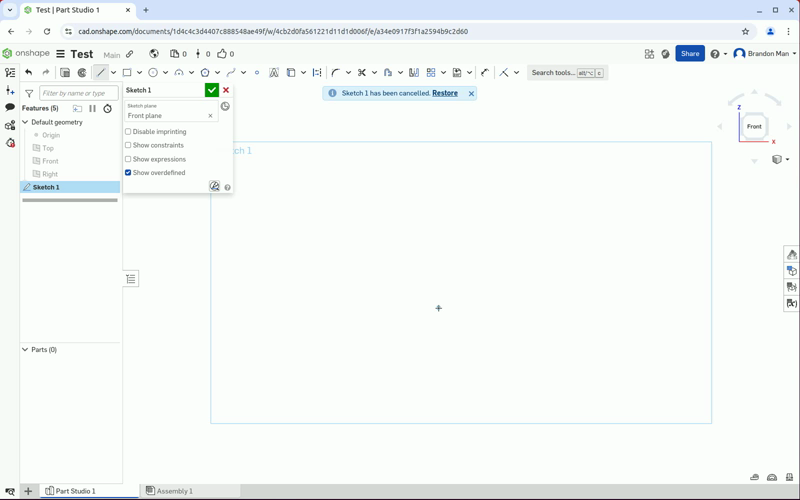
mouse_move(468, 307)
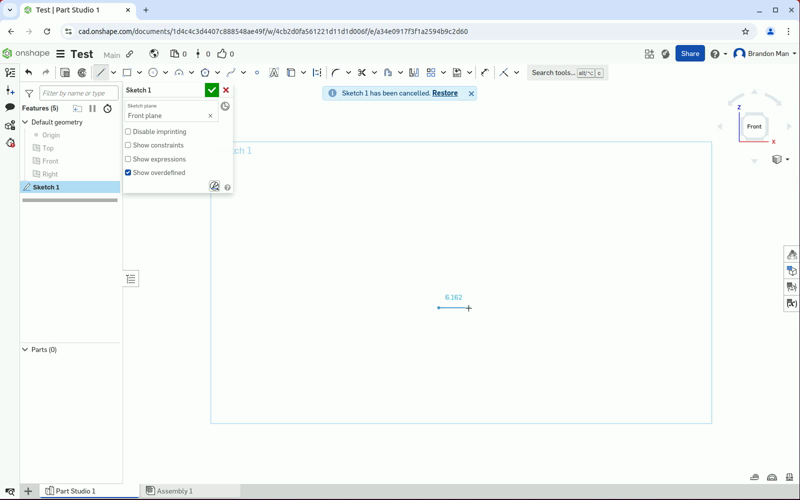
mouse_move(486, 307)
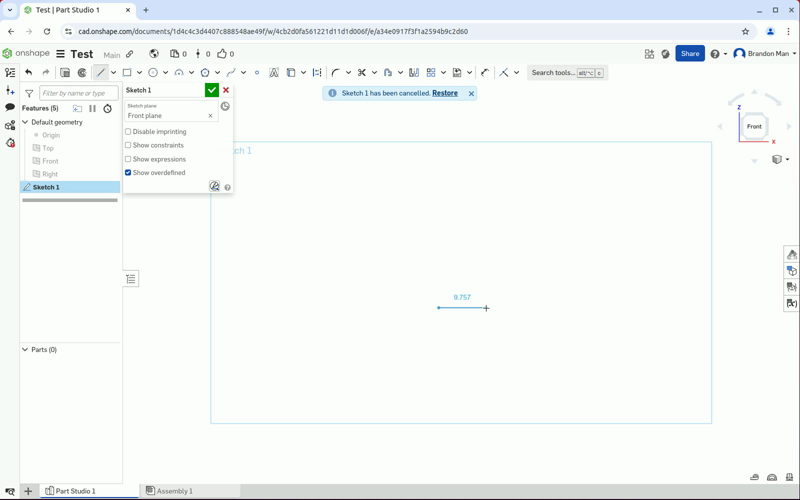
click(486, 307)
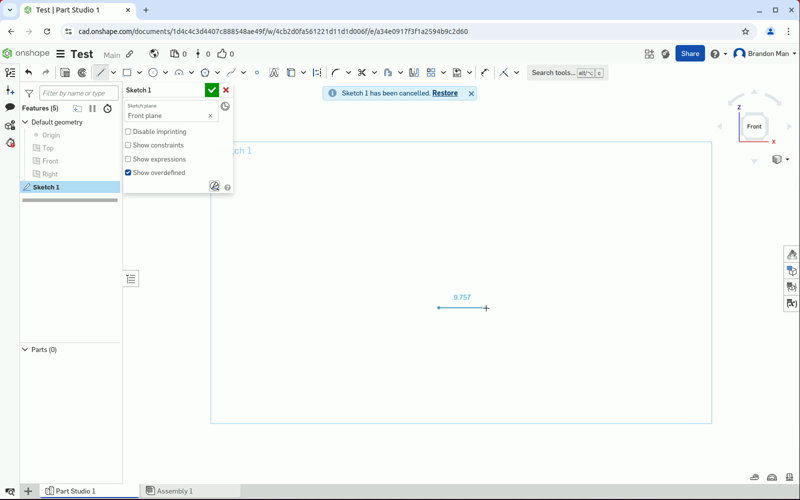
key_up(shift)
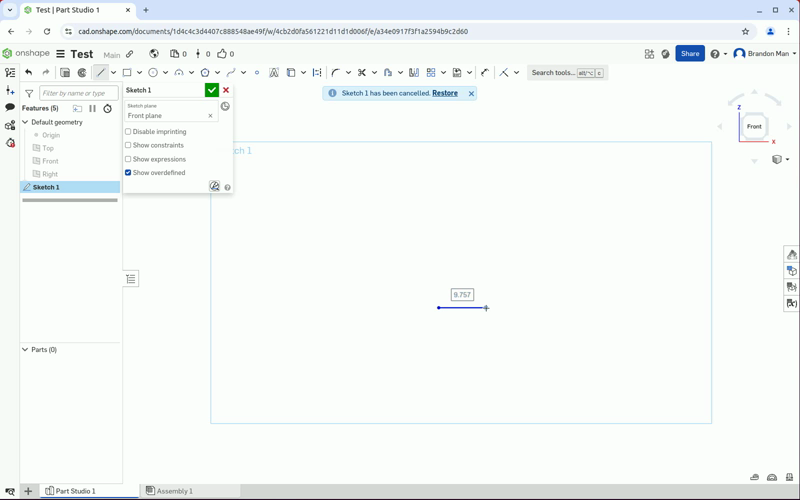
key_down(shift)
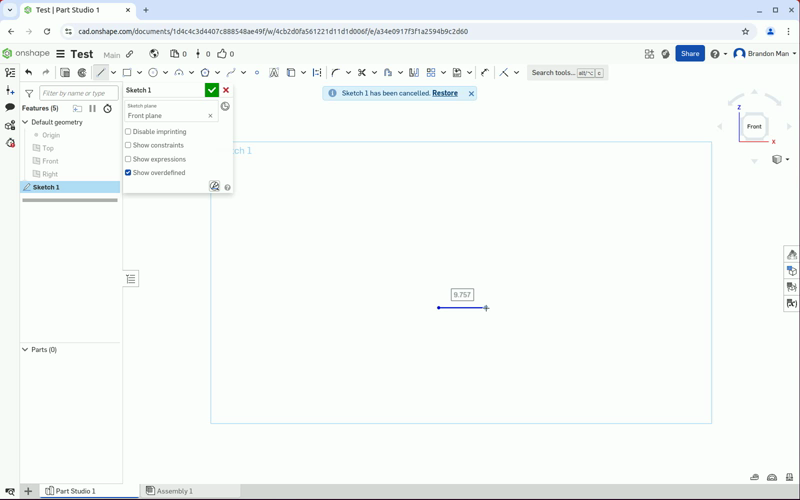
mouse_move(516, 307)
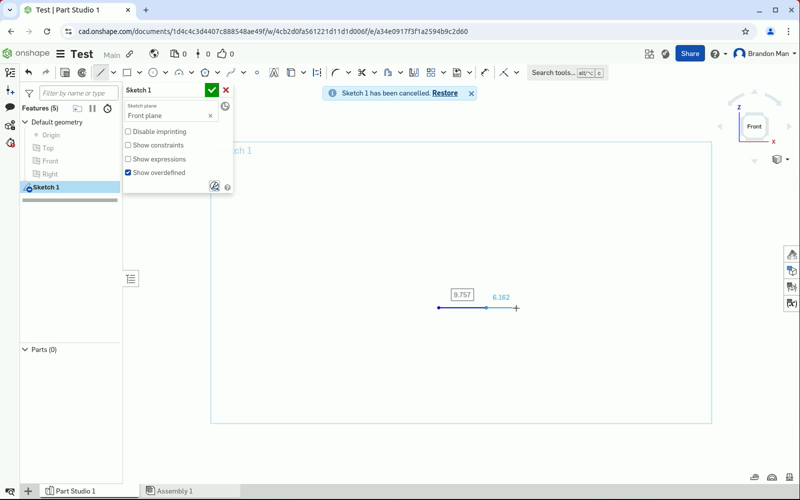
mouse_move(486, 260)
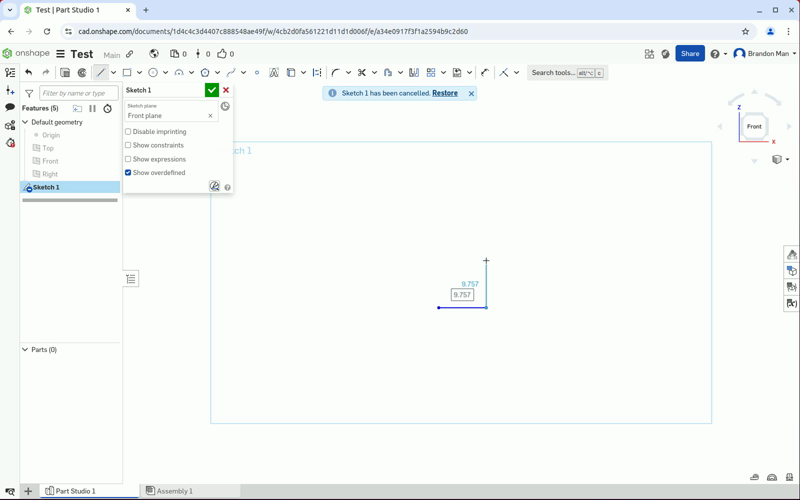
click(486, 260)
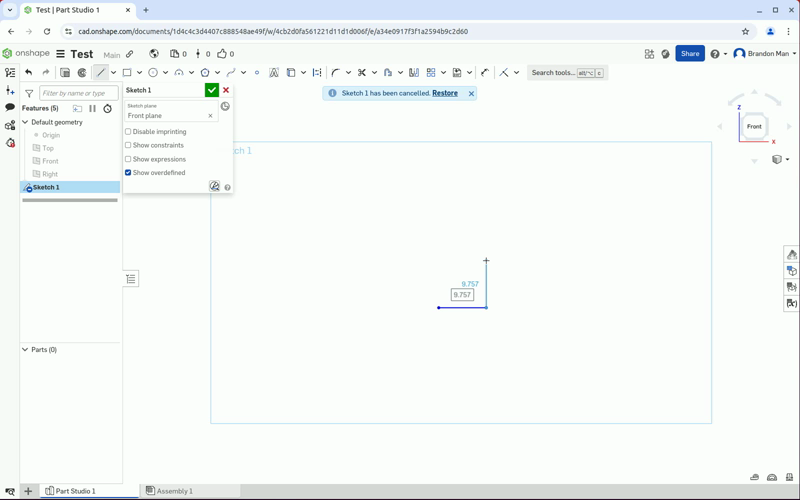
key_up(shift)
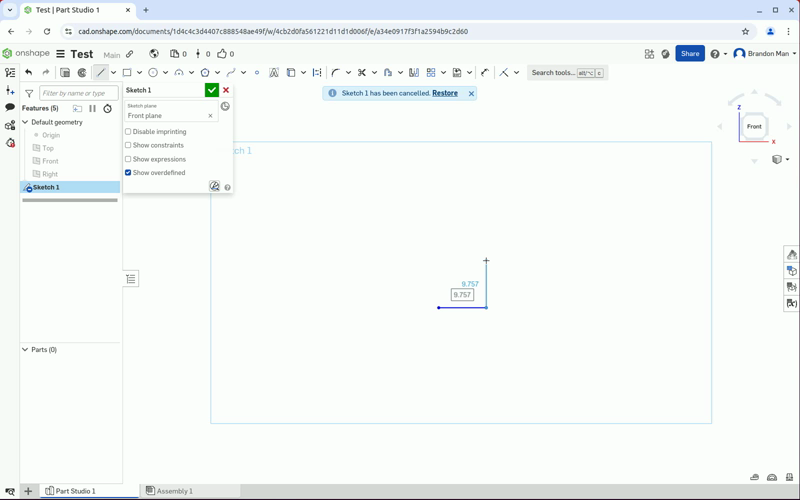
key_down(shift)
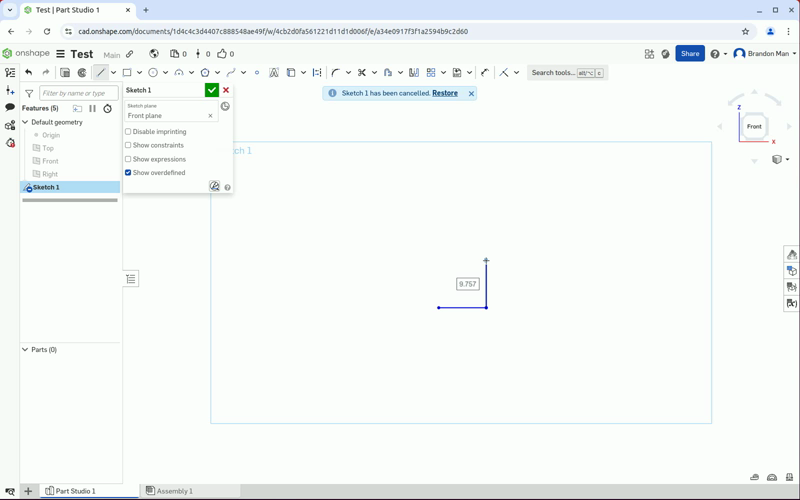
mouse_move(516, 260)
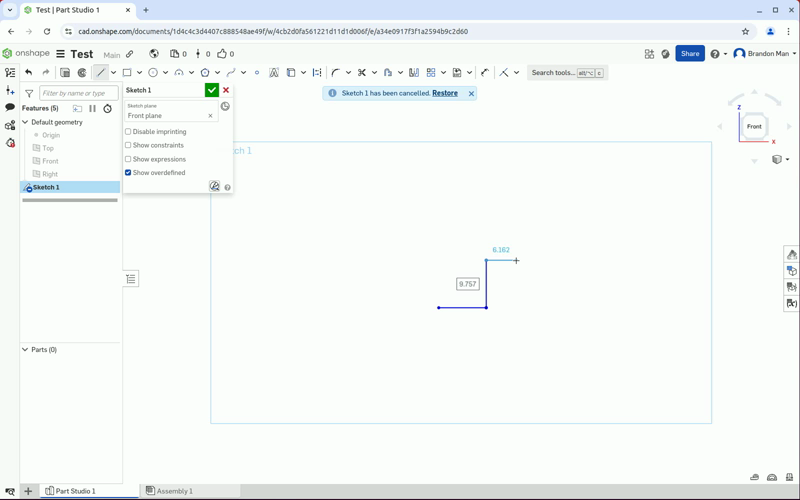
mouse_move(438, 260)
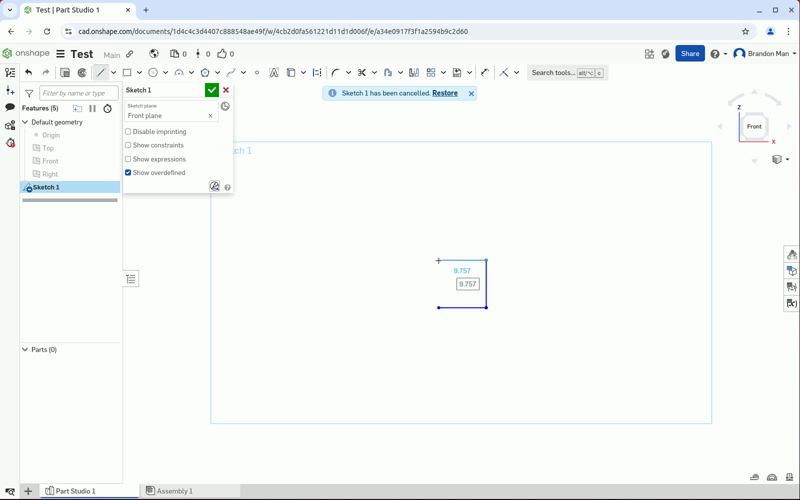
click(438, 260)
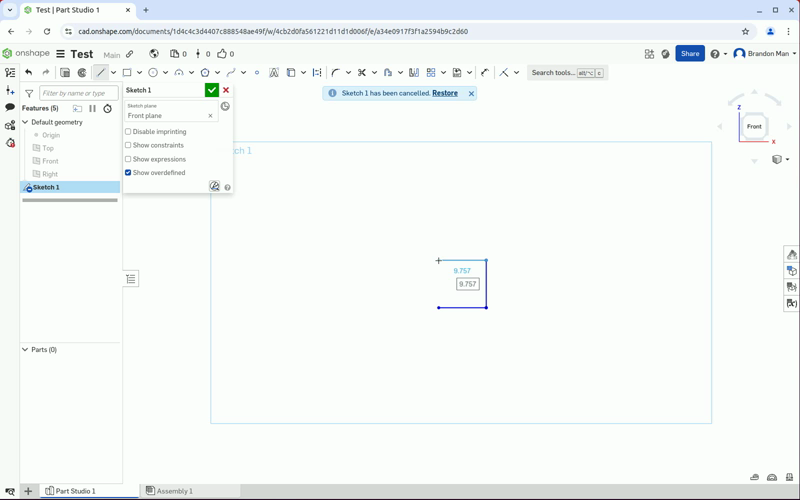
key_up(shift)
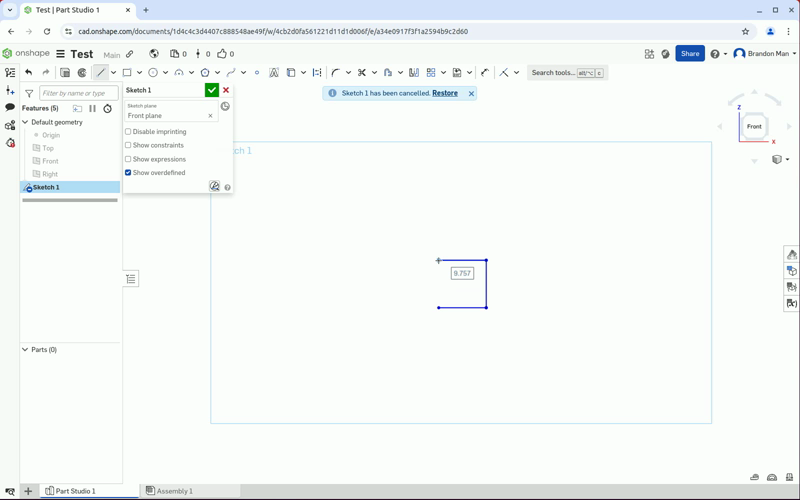
mouse_move(468, 260)
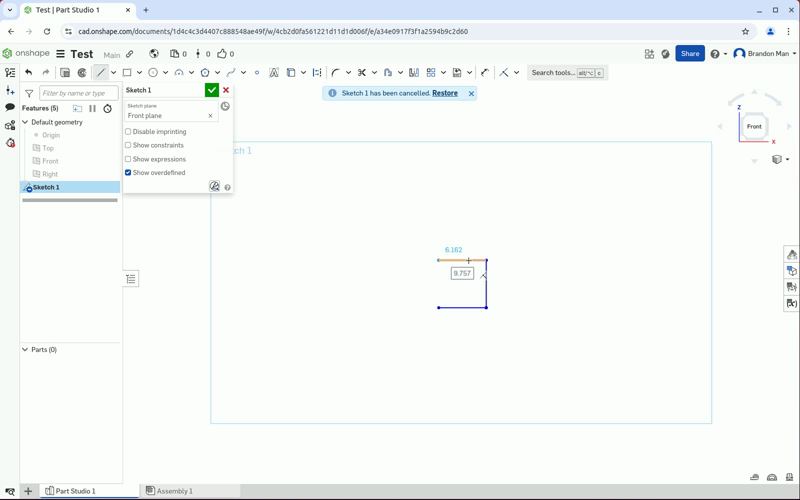
key_down(shift)
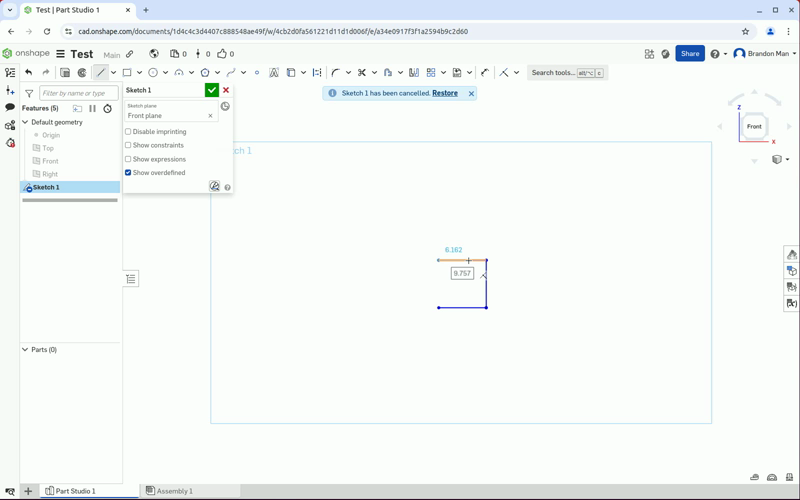
mouse_move(438, 307)
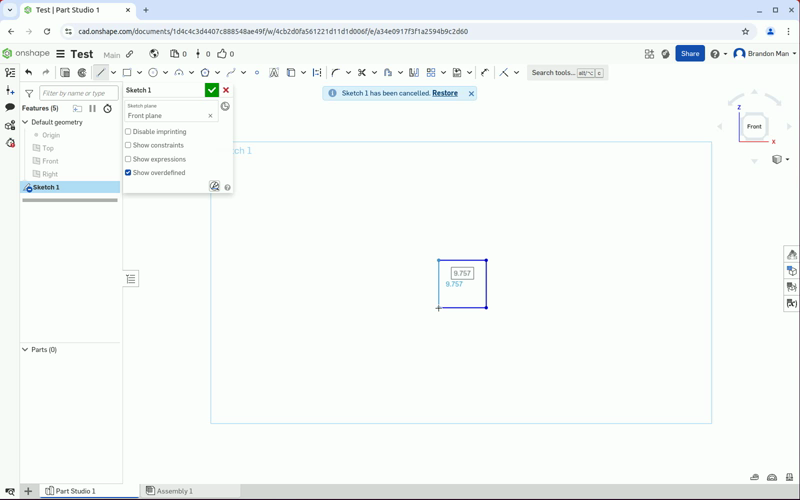
key_up(shift)
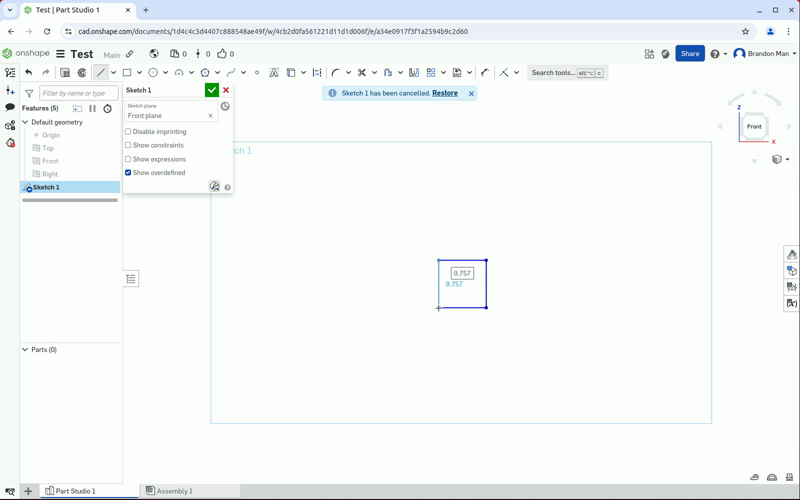
click(438, 307)
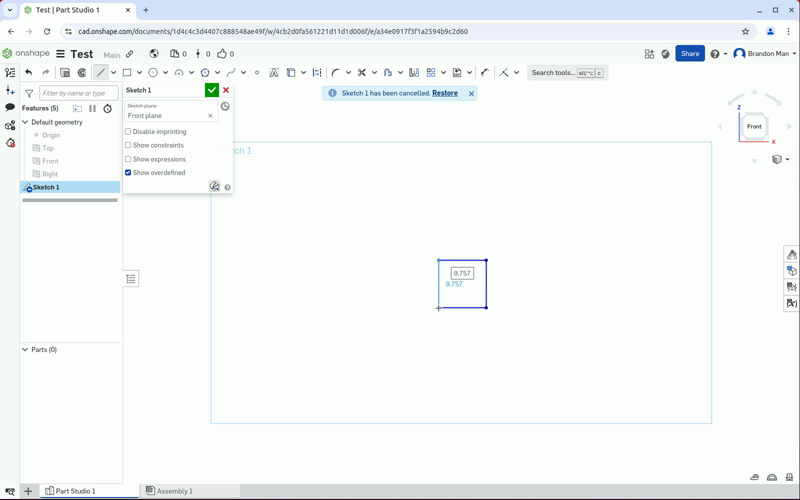
key(esc)
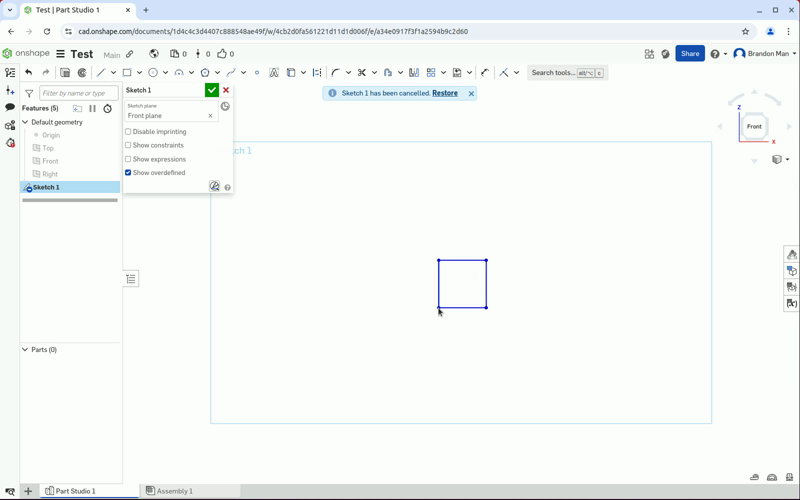
mouse_move(480, 289)
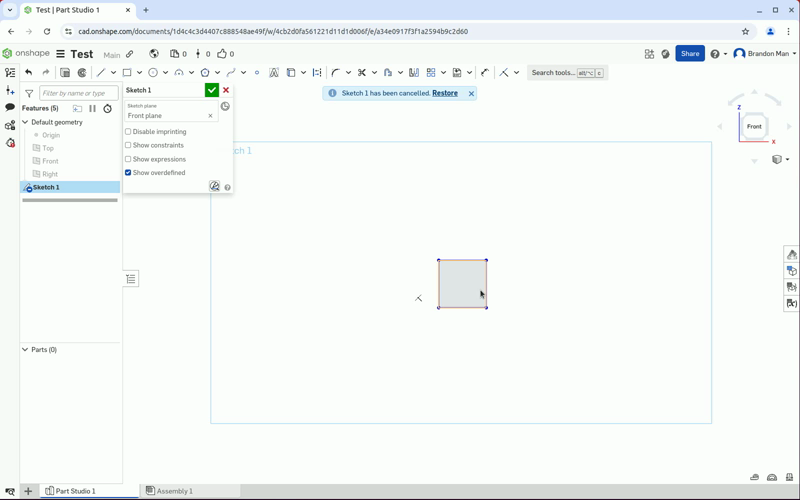
click(480, 289)
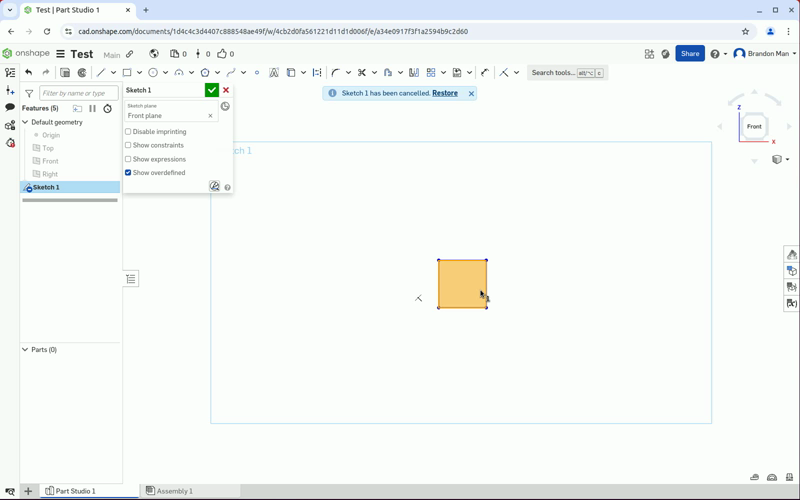
mouse_move(73, 352)
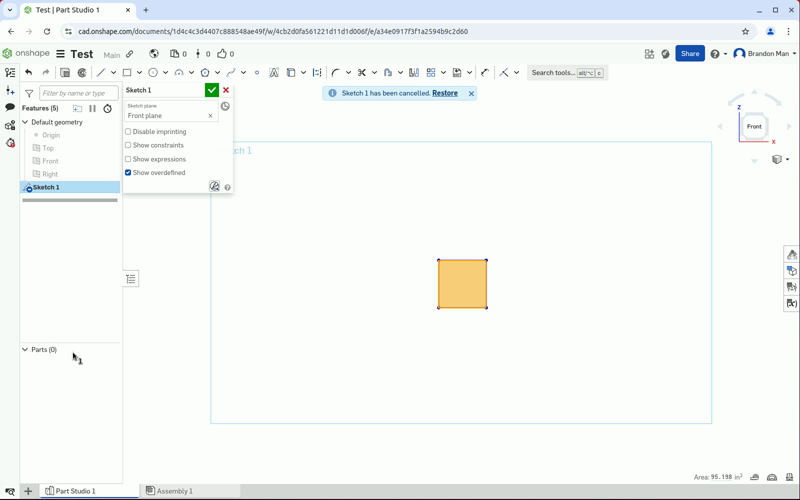
key(shift+y)
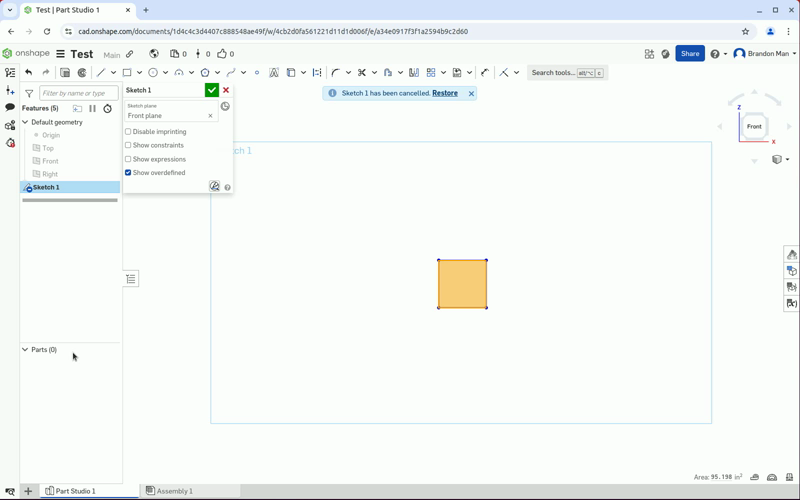
key(shift+e)
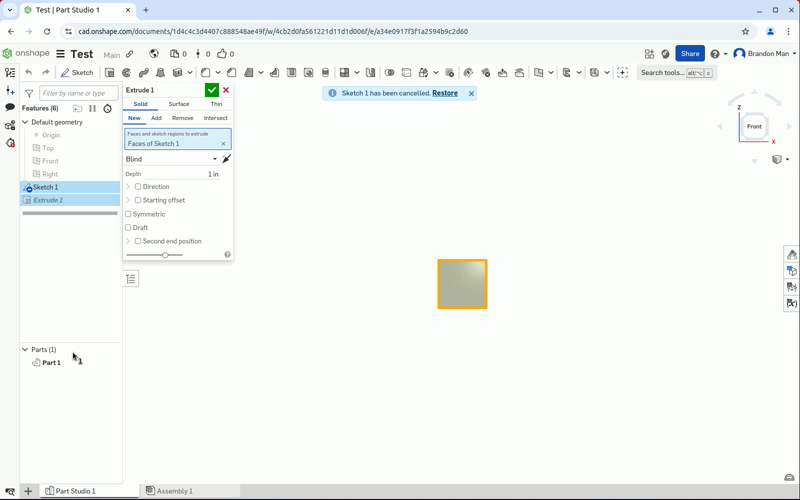
mouse_move(143, 106)
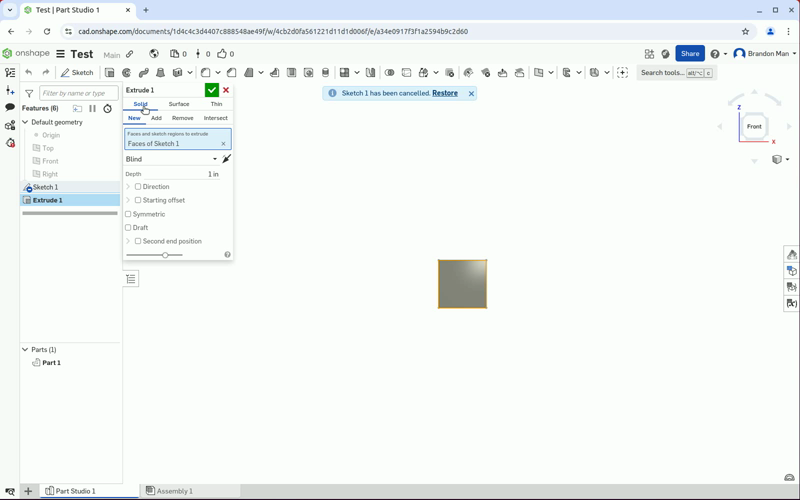
click(143, 106)
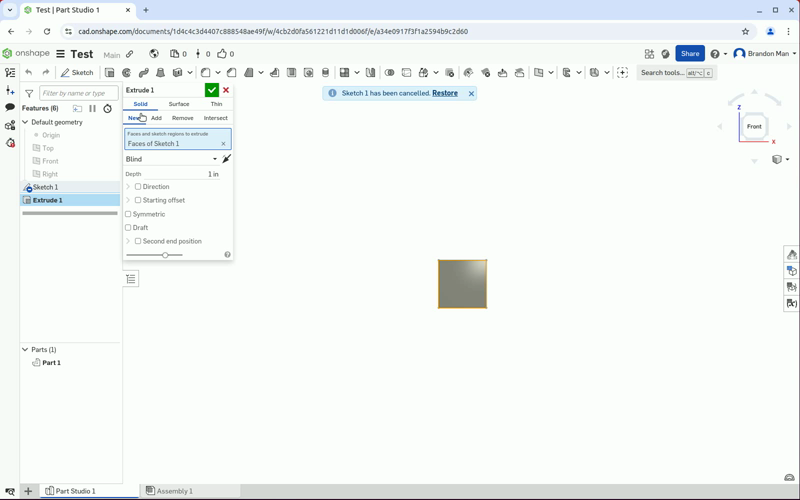
mouse_move(137, 120)
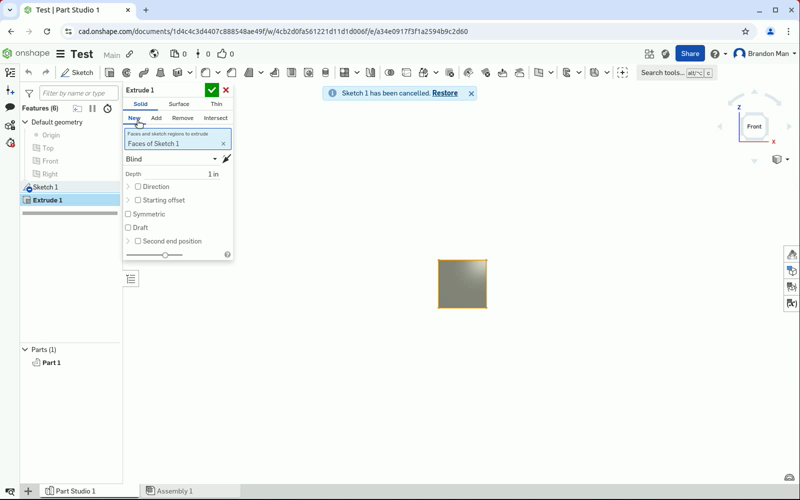
click(137, 120)
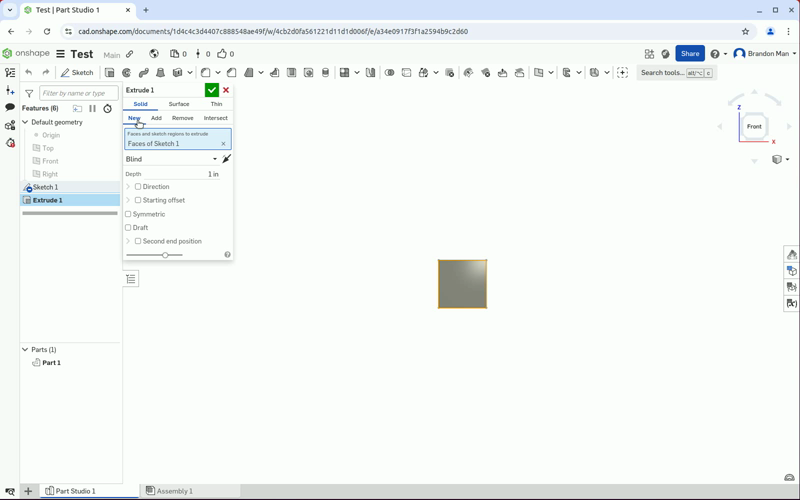
key(tab, 4)
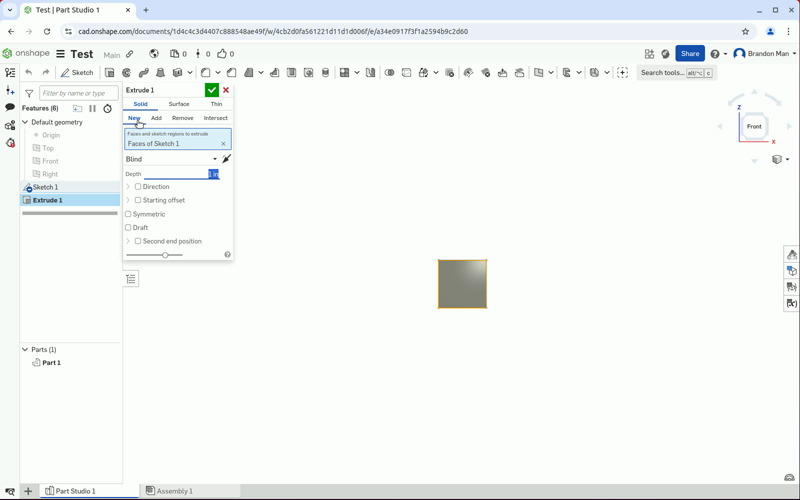
text(9.628)
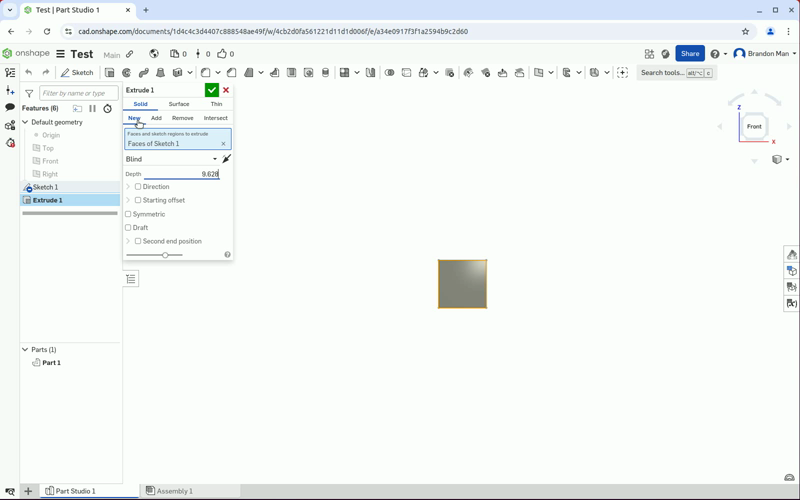
key(enter)
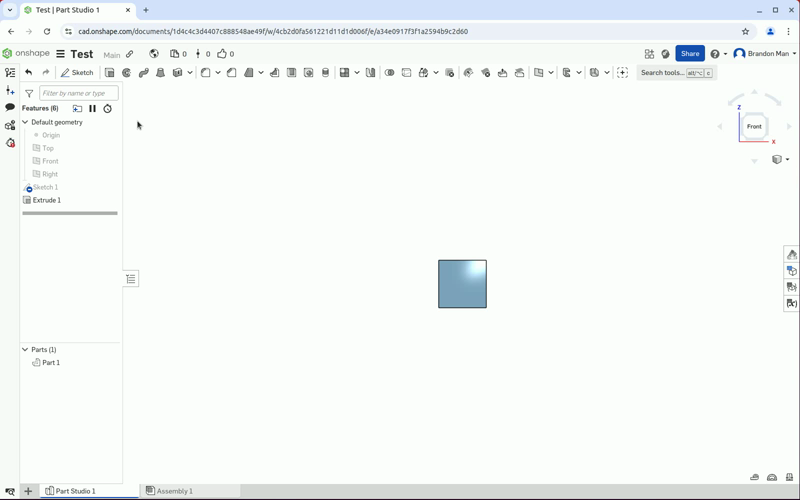
key(shift+h)
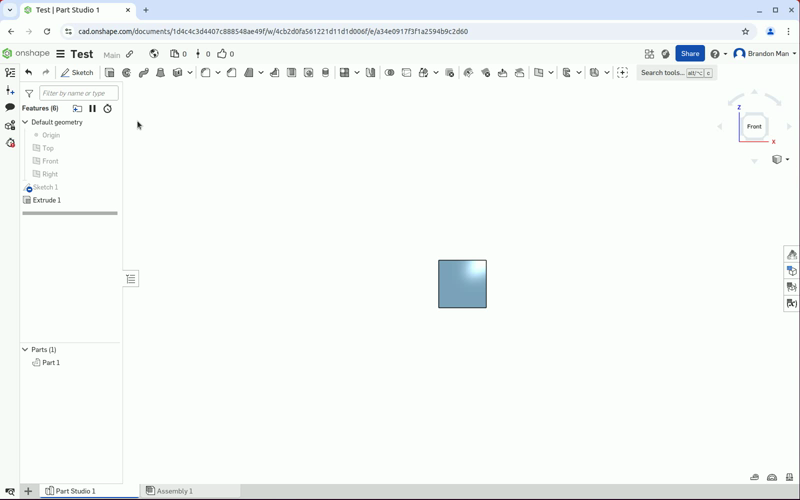
key(shift+h)
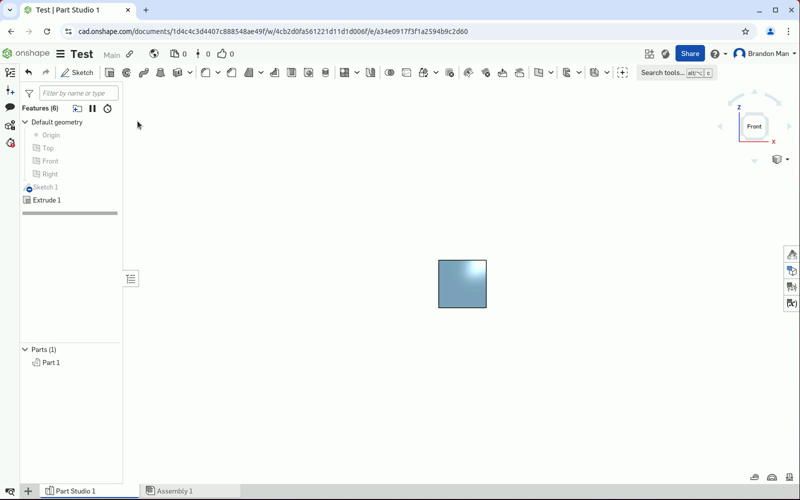
mouse_move(73, 189)
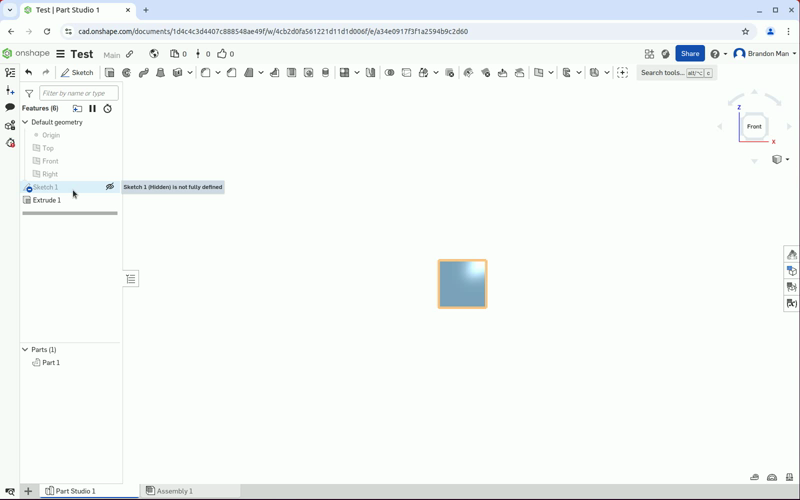
click(73, 189)
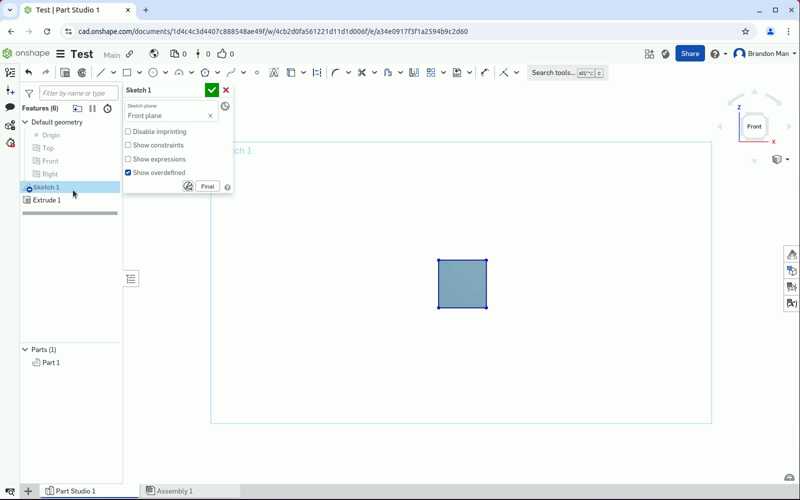
mouse_move(229, 92)
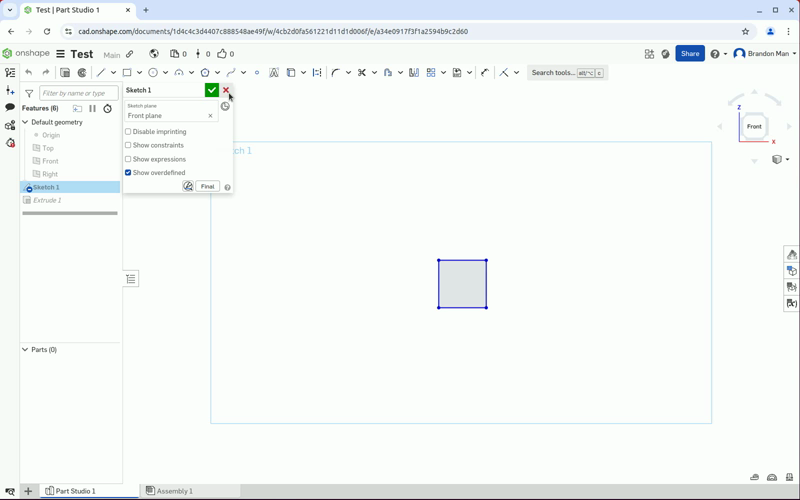
click(229, 92)
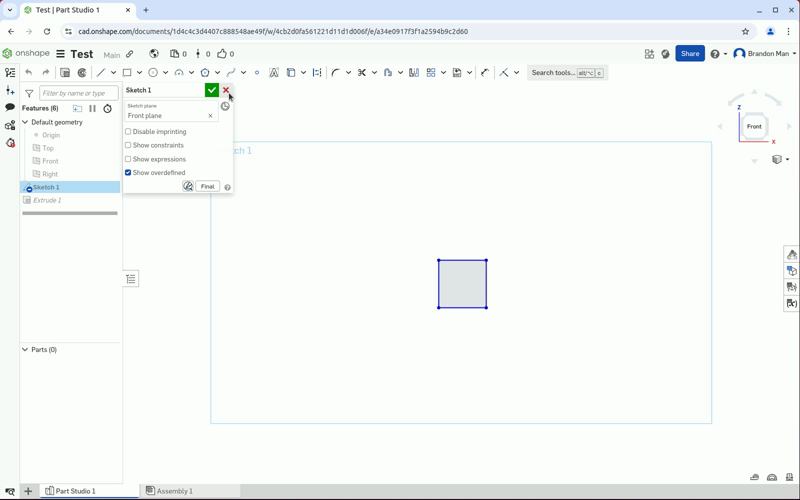
key(shift+s)
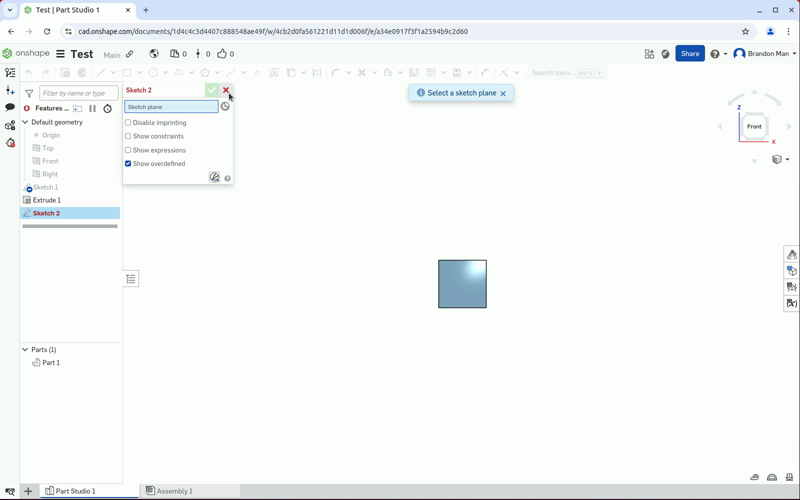
mouse_move(73, 163)
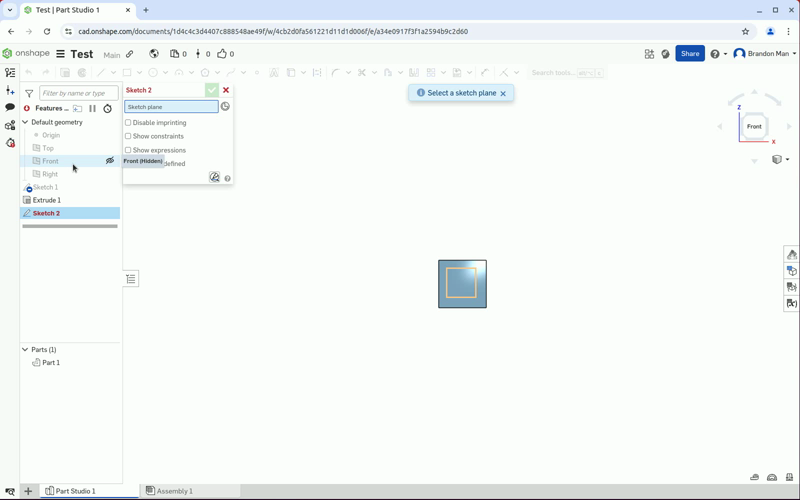
click(73, 163)
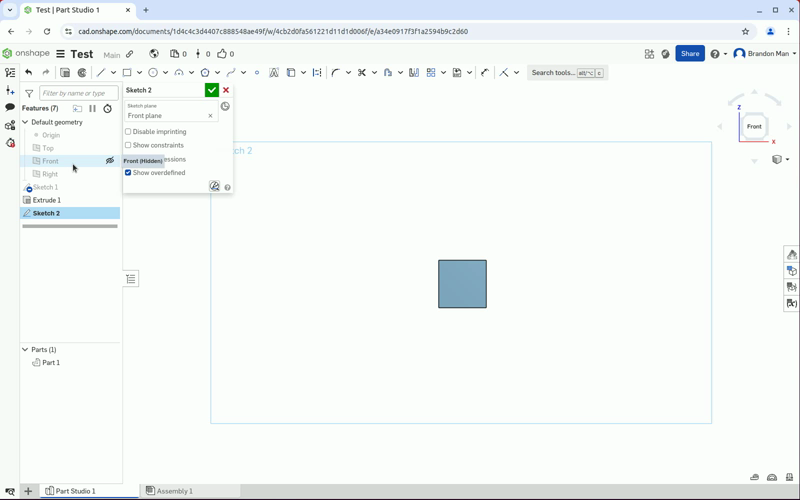
mouse_move(73, 352)
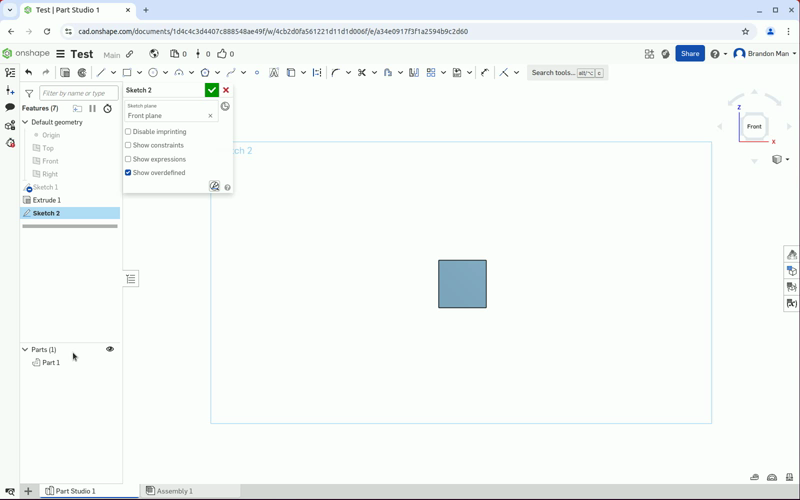
key(y)
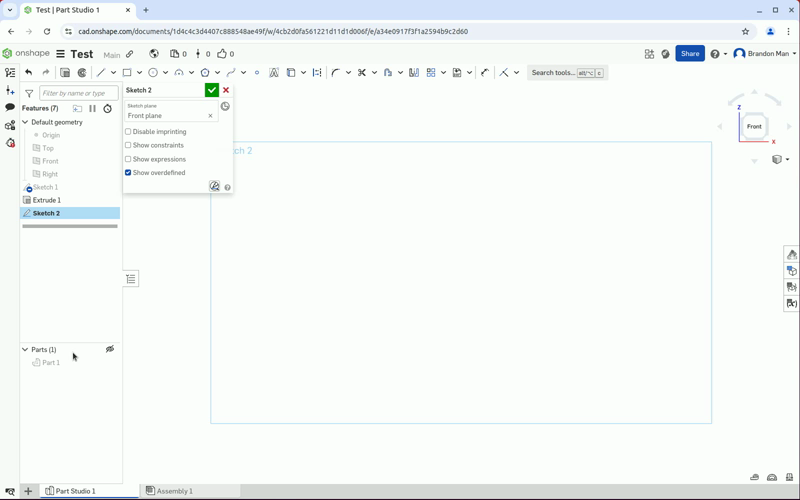
key(l)
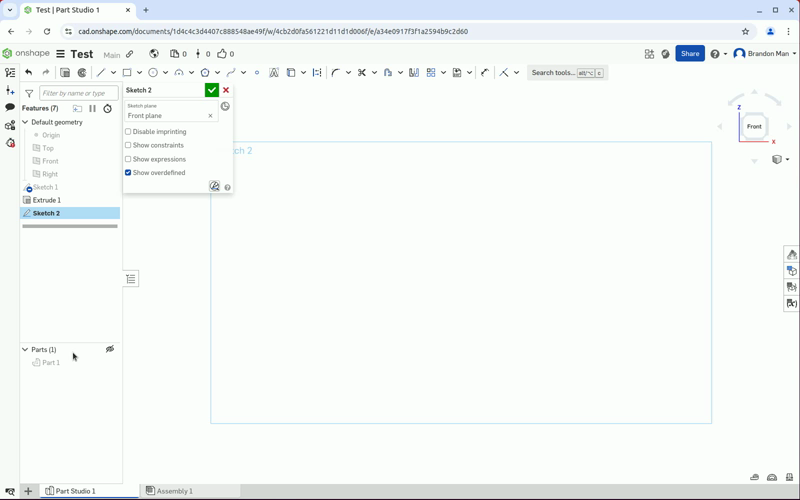
key_down(shift)
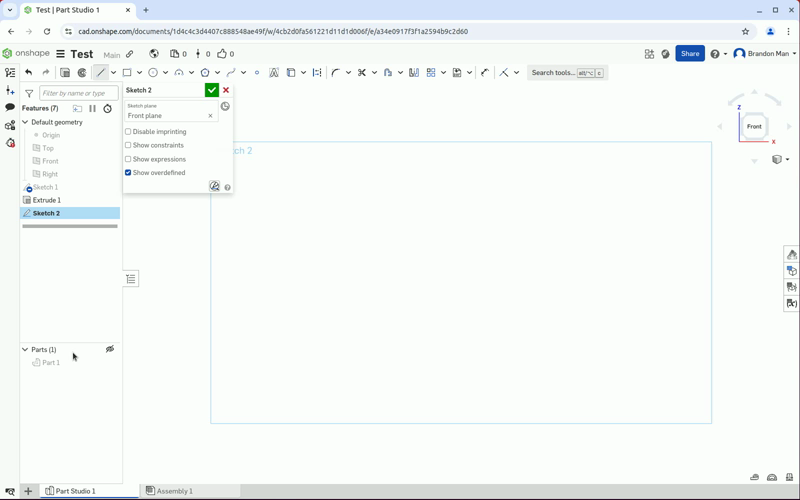
mouse_move(352, 238)
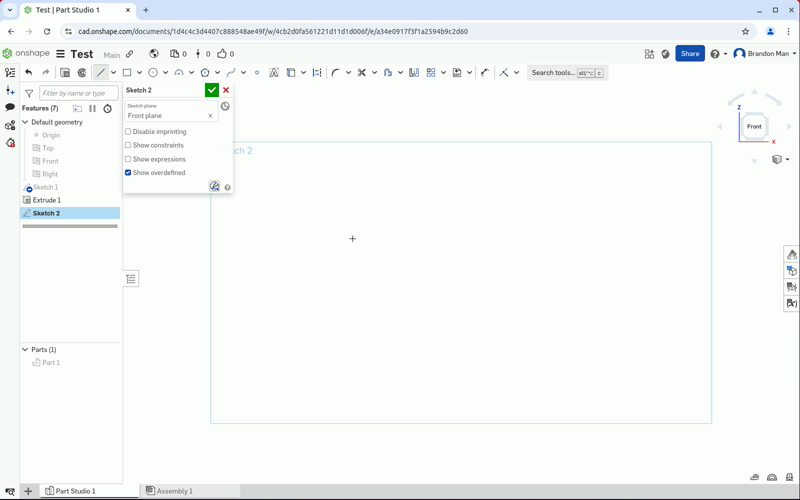
click(352, 238)
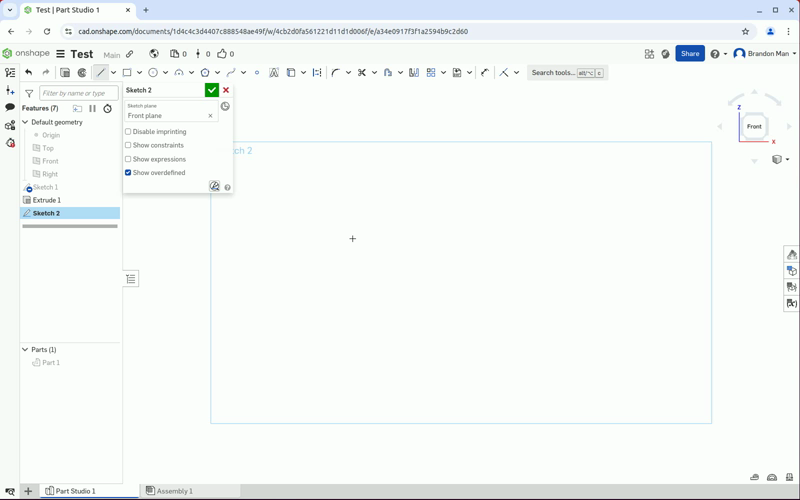
key_up(shift)
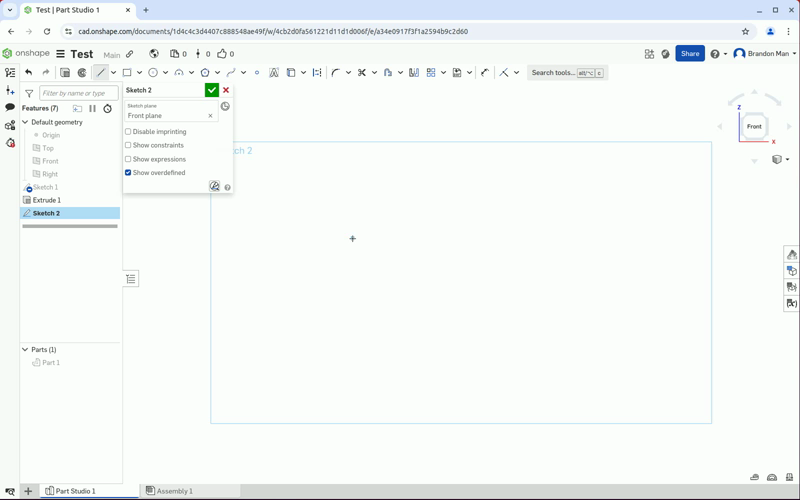
key_down(shift)
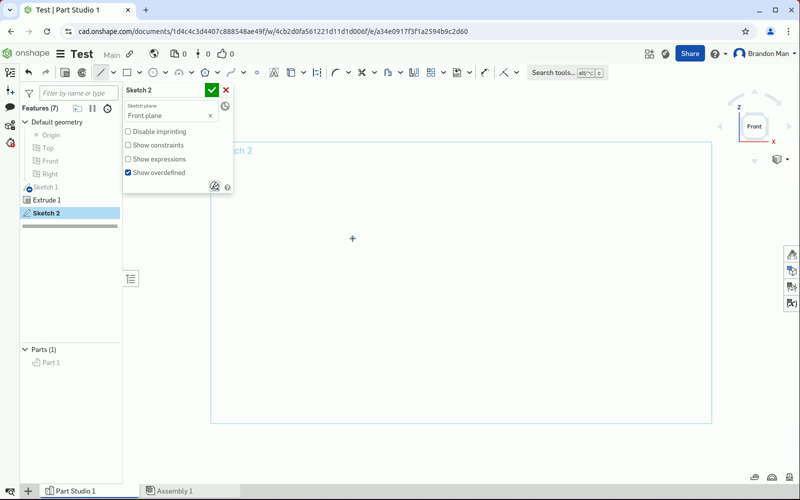
mouse_move(382, 238)
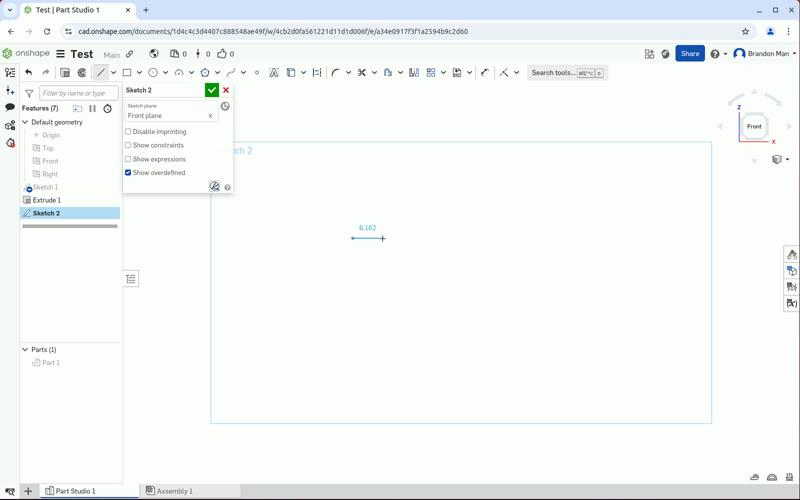
mouse_move(400, 238)
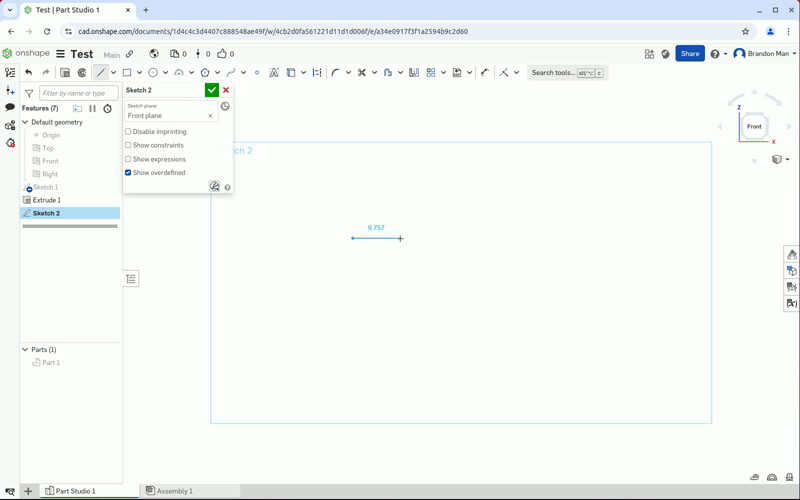
click(400, 238)
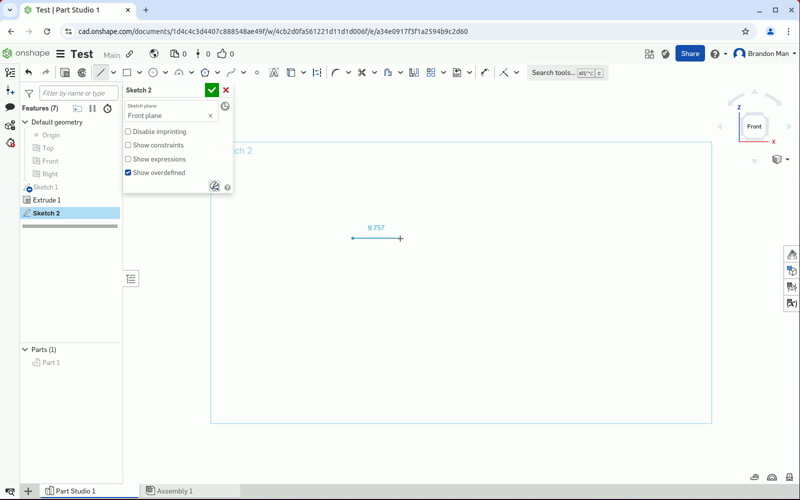
key_up(shift)
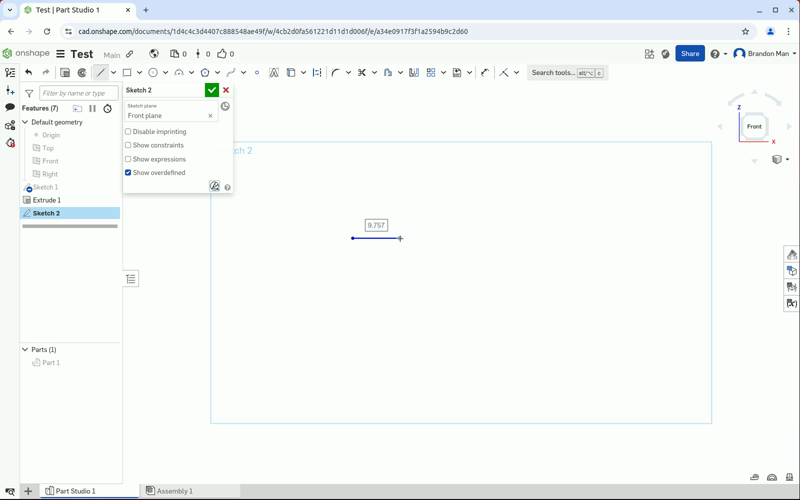
key_down(shift)
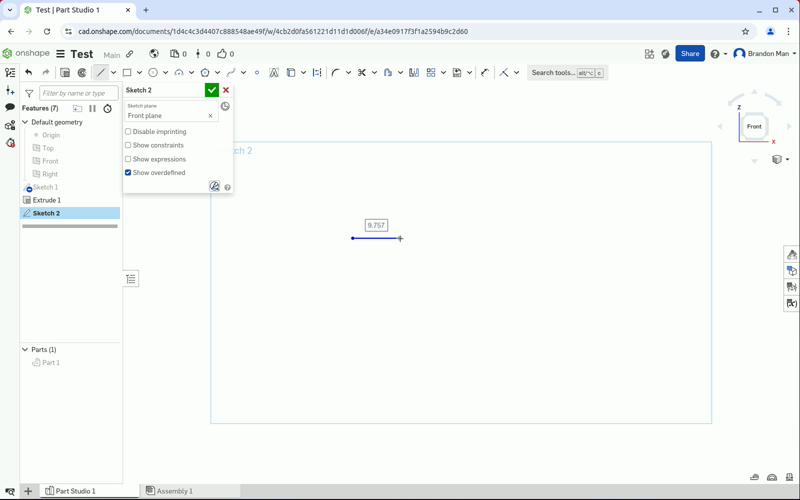
mouse_move(430, 238)
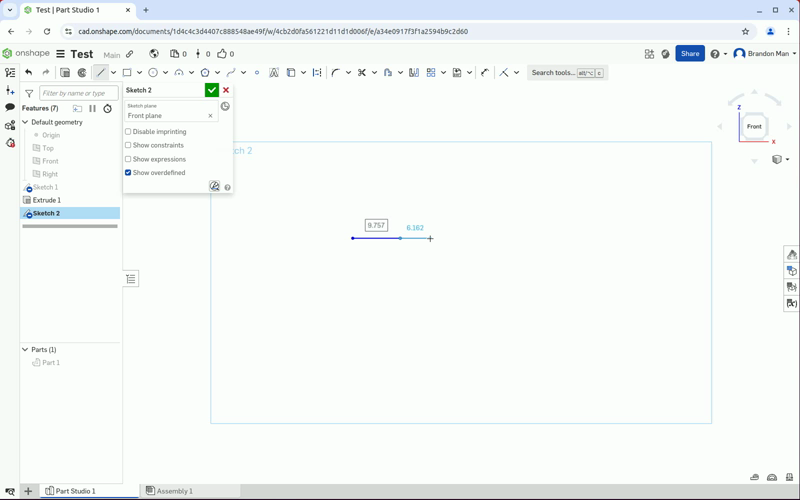
mouse_move(400, 190)
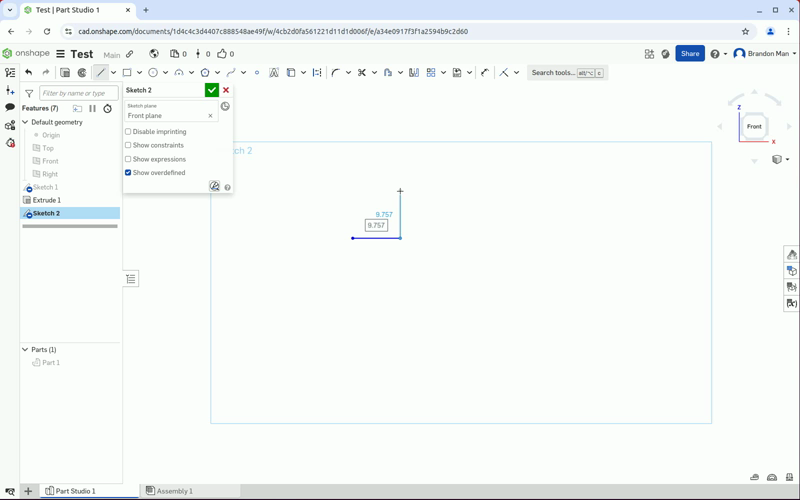
click(400, 190)
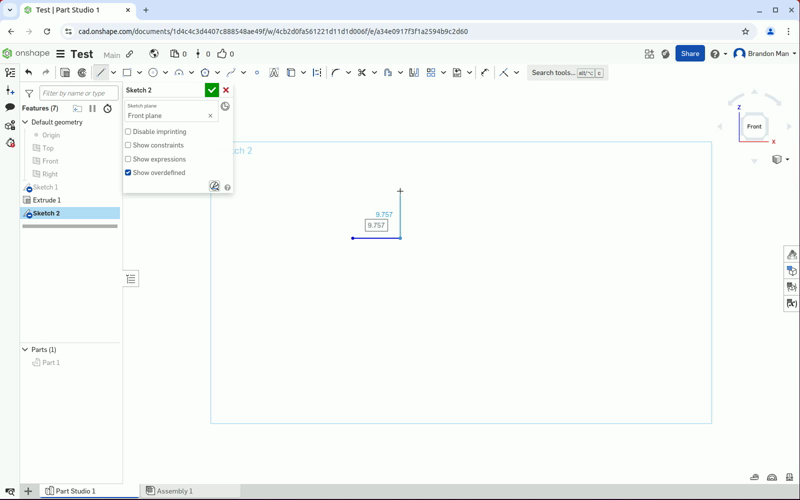
key_up(shift)
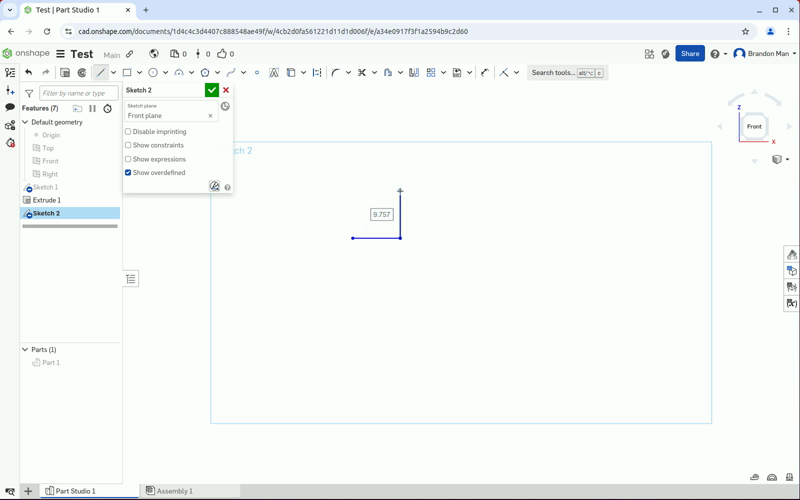
key_down(shift)
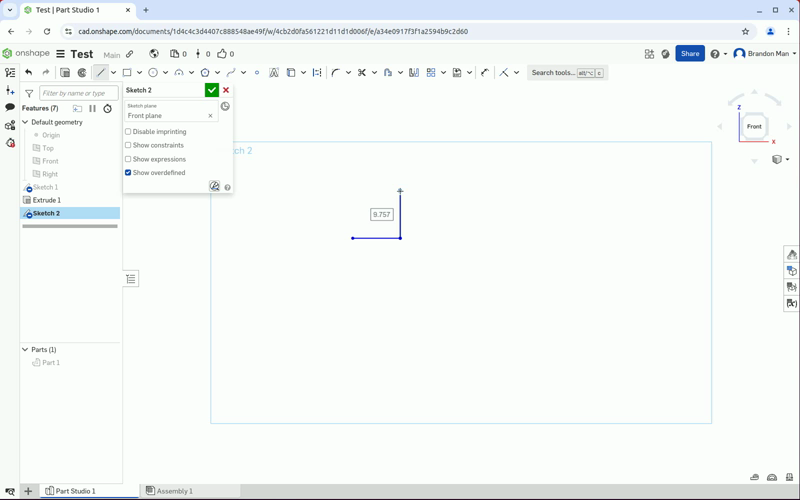
mouse_move(430, 190)
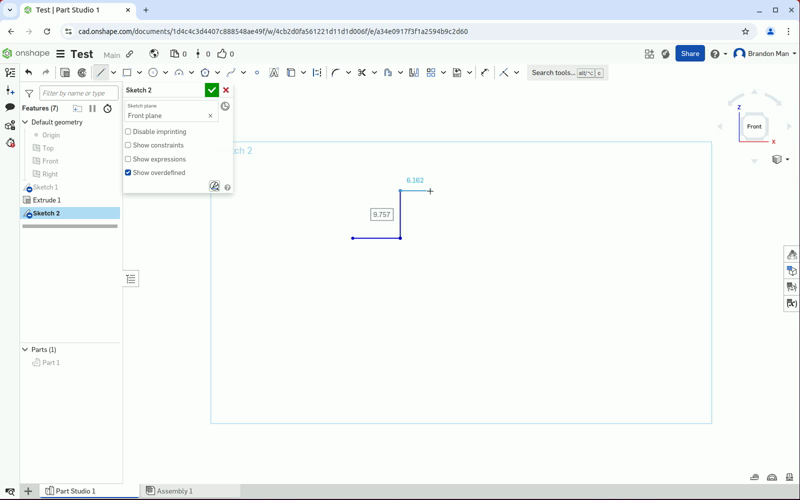
mouse_move(352, 190)
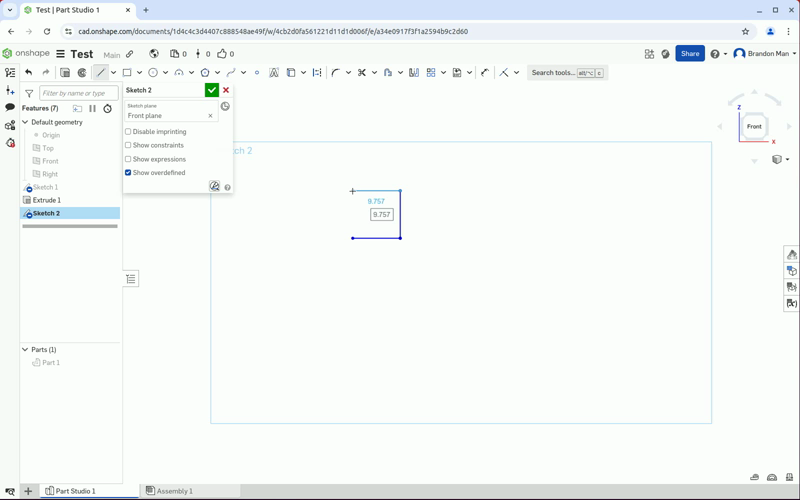
click(352, 190)
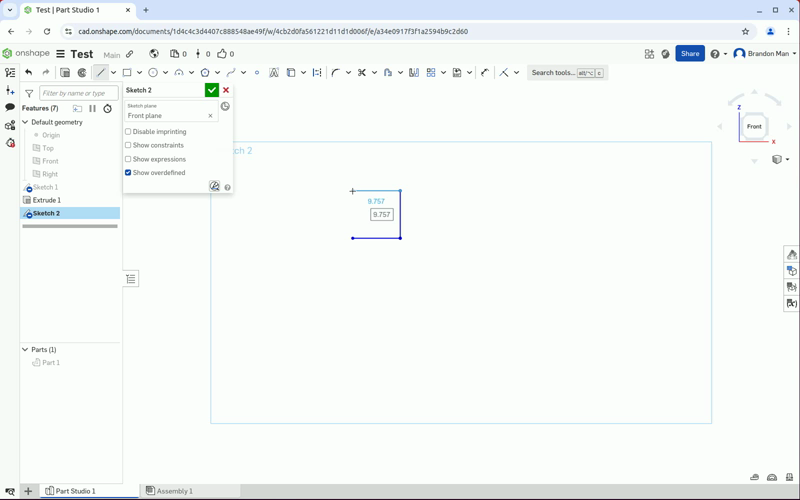
key_up(shift)
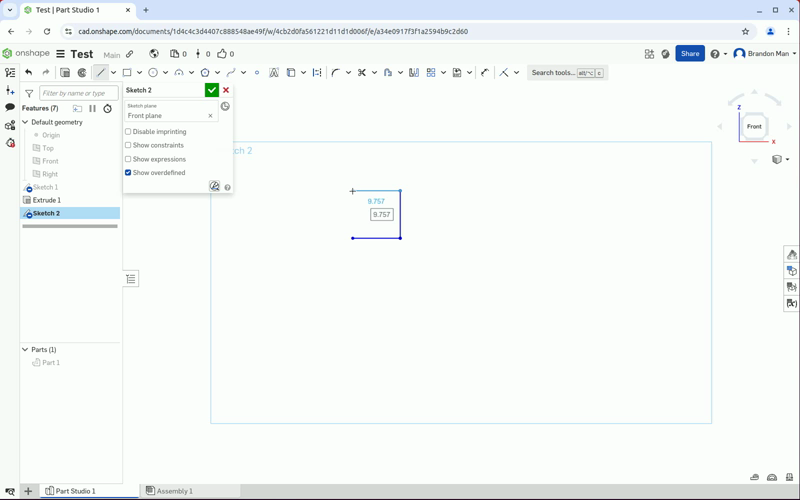
mouse_move(382, 190)
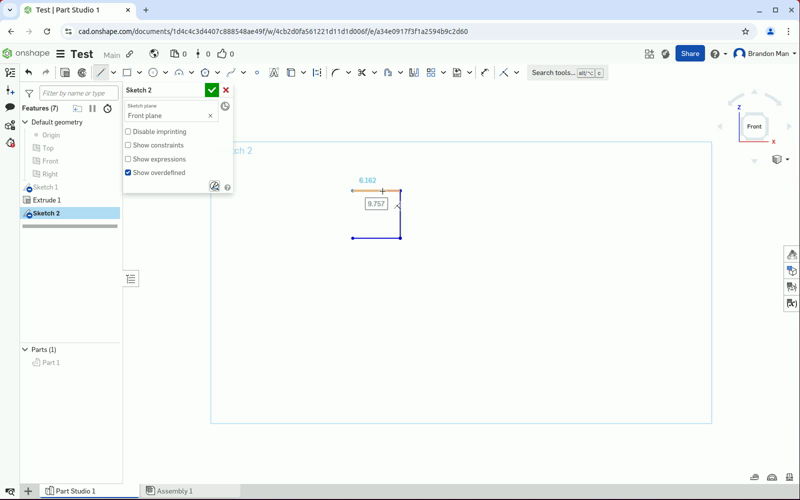
key_down(shift)
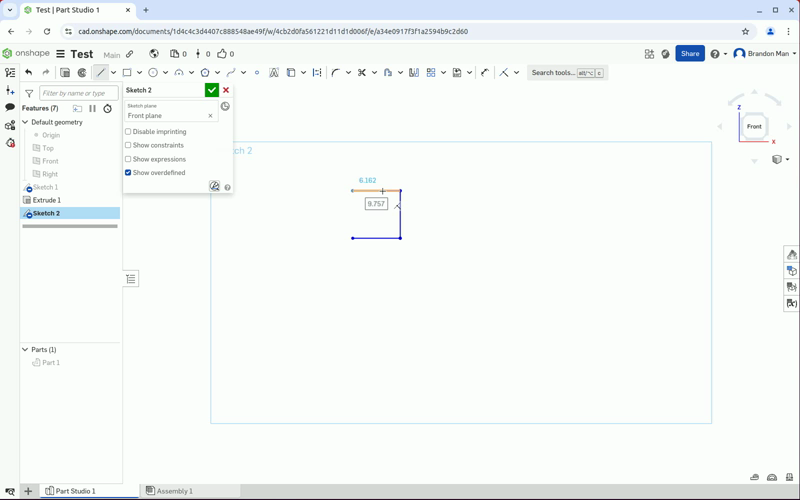
mouse_move(352, 238)
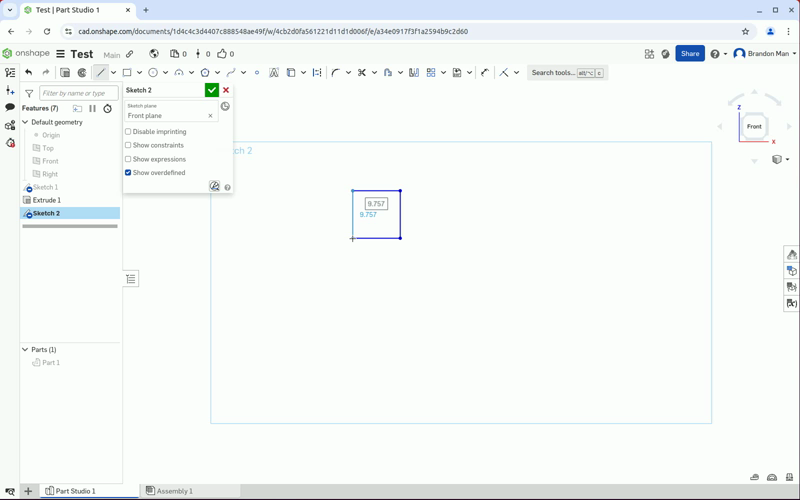
key_up(shift)
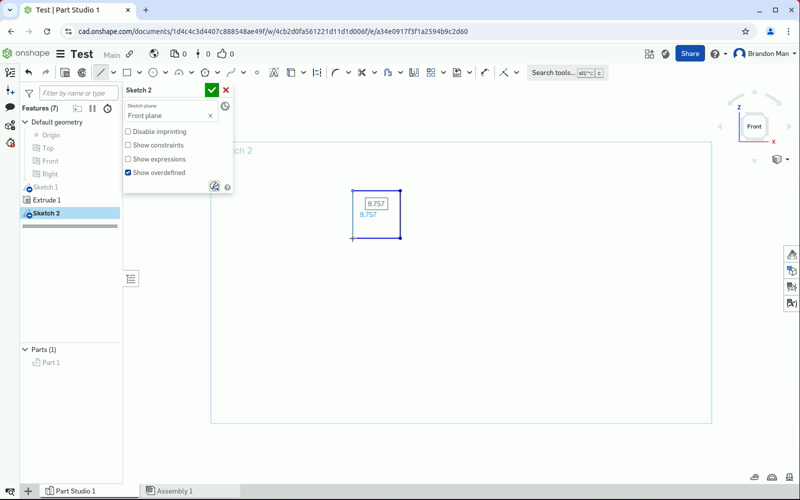
click(352, 238)
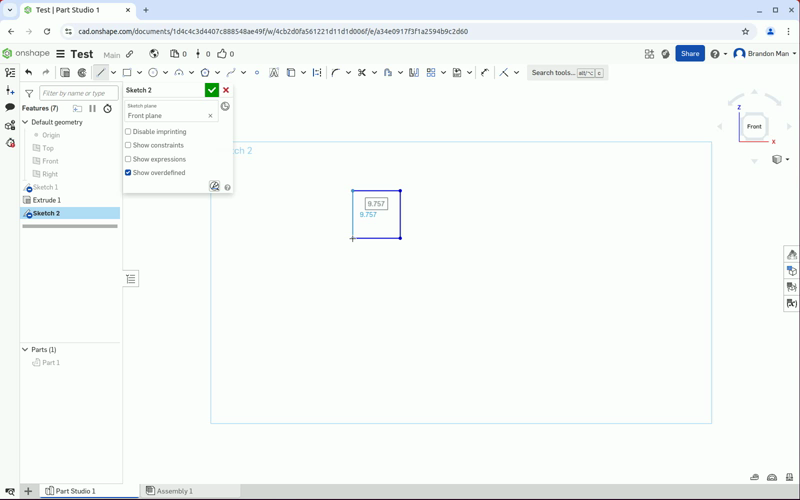
key(esc)
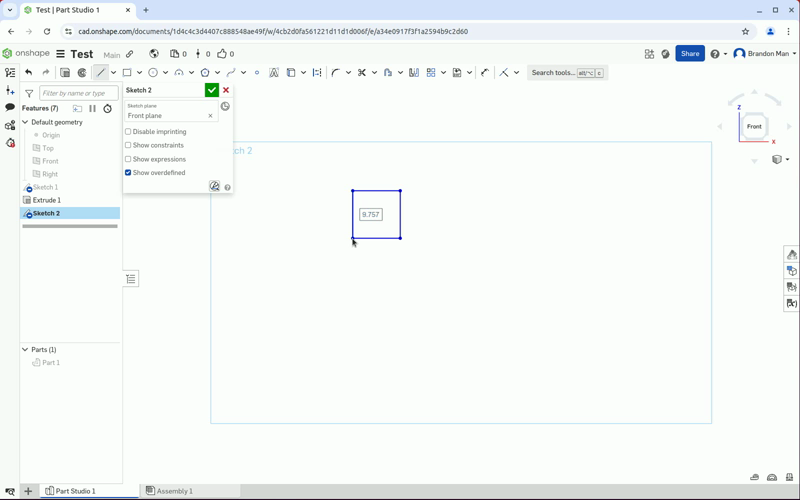
mouse_move(381, 197)
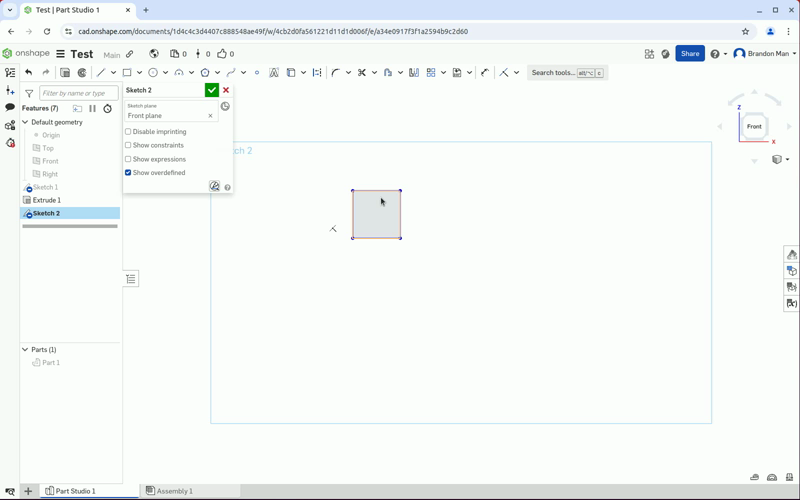
click(381, 197)
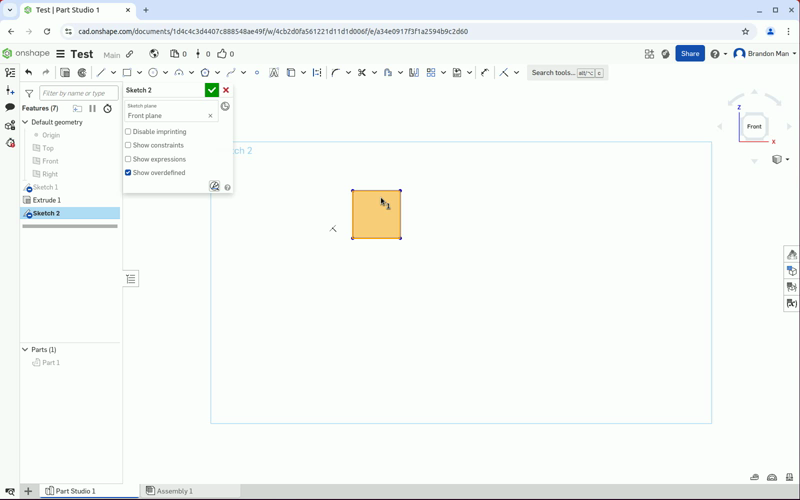
mouse_move(73, 352)
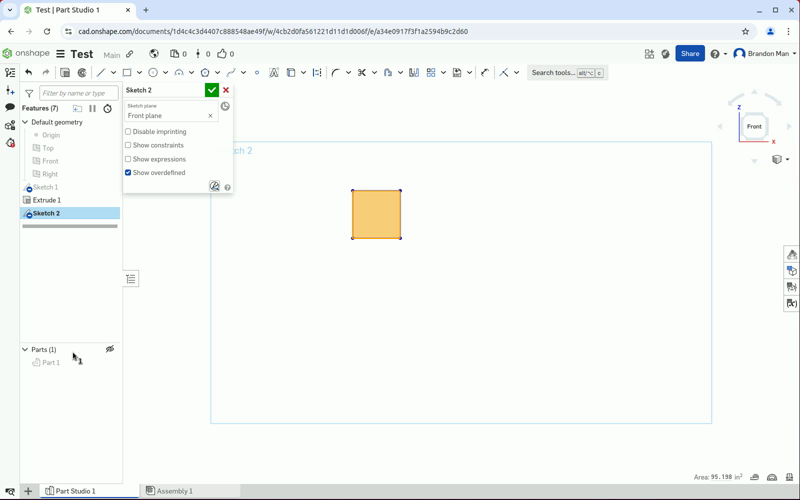
key(shift+y)
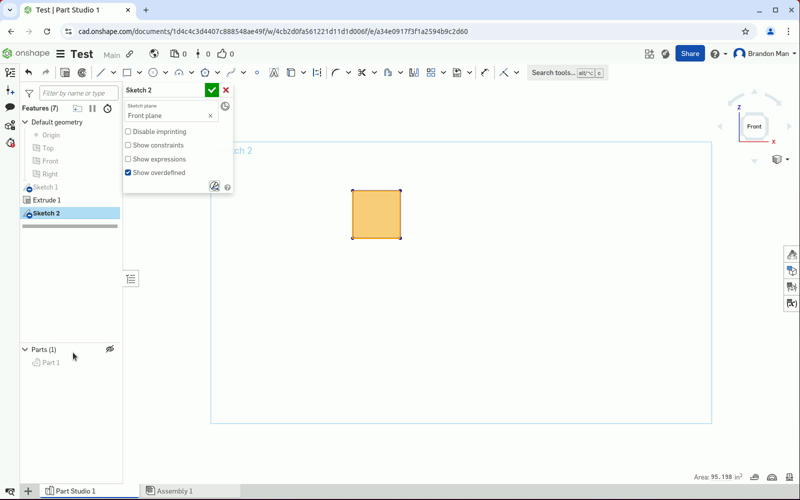
key(shift+e)
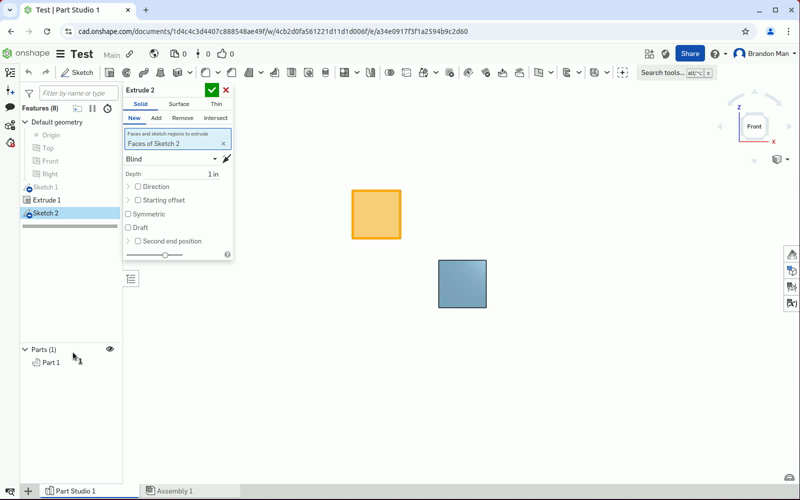
mouse_move(143, 106)
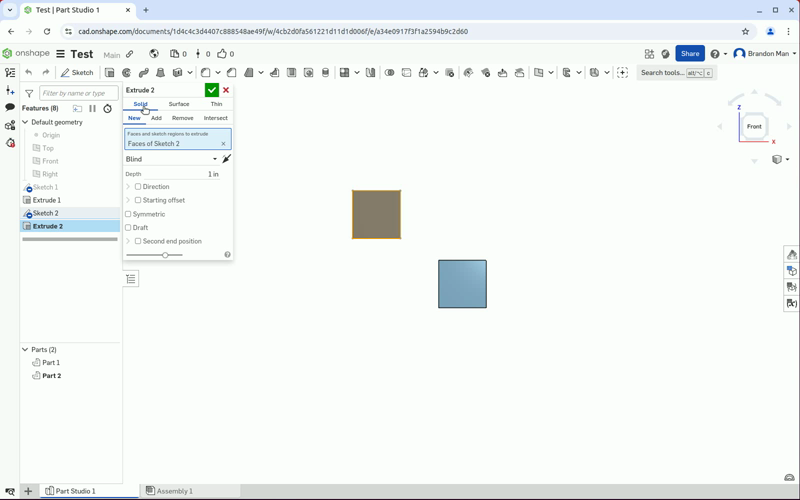
click(143, 106)
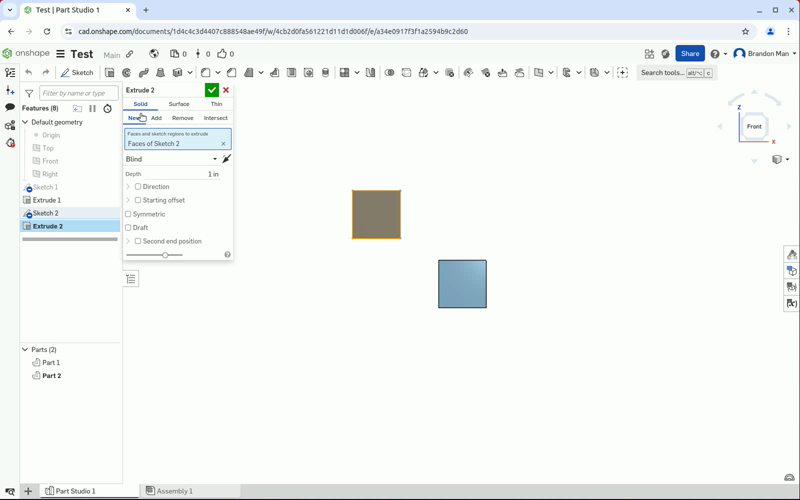
mouse_move(137, 120)
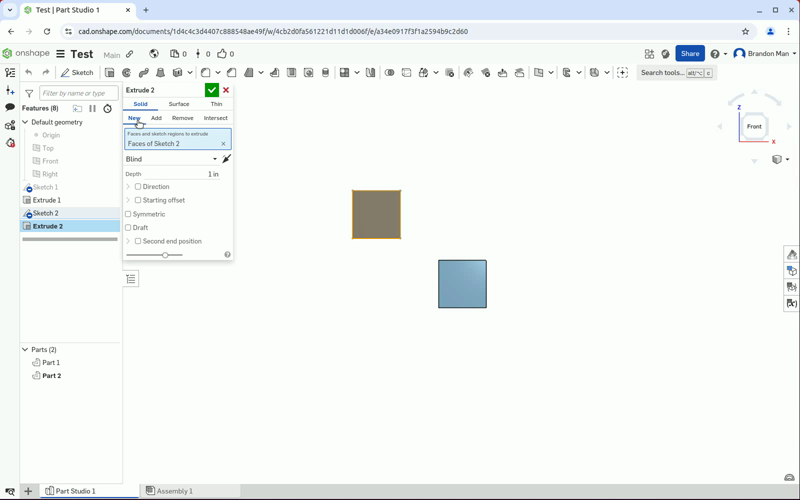
click(137, 120)
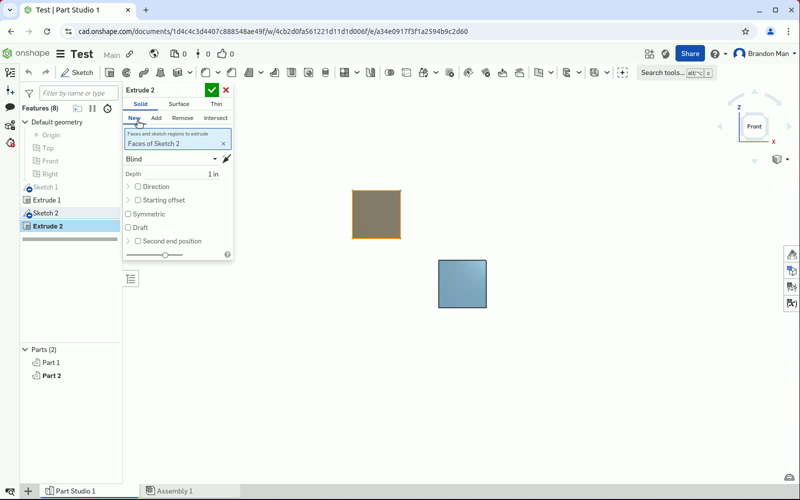
key(tab, 4)
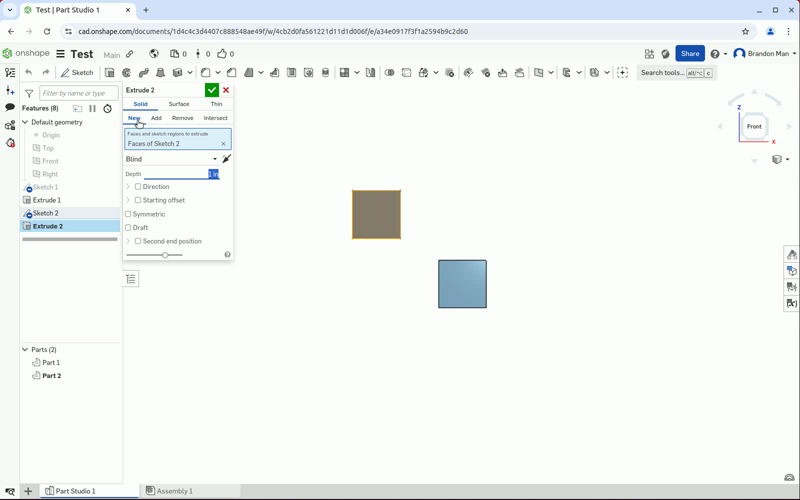
text(9.628)
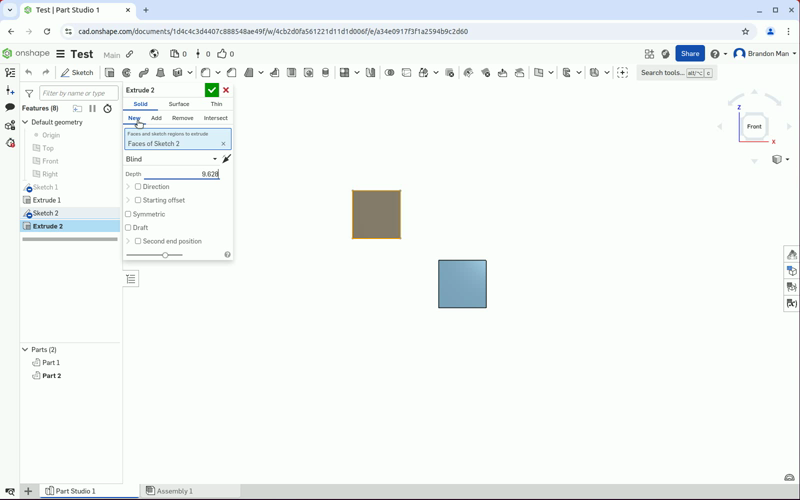
key(enter)
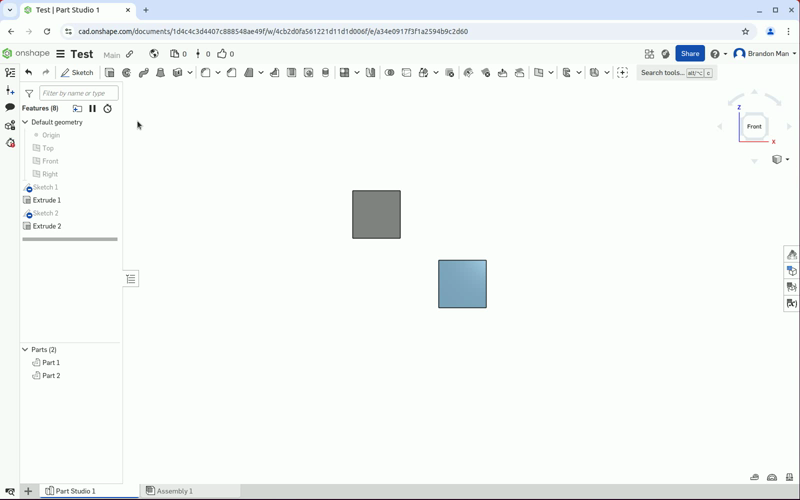
key(shift+h)
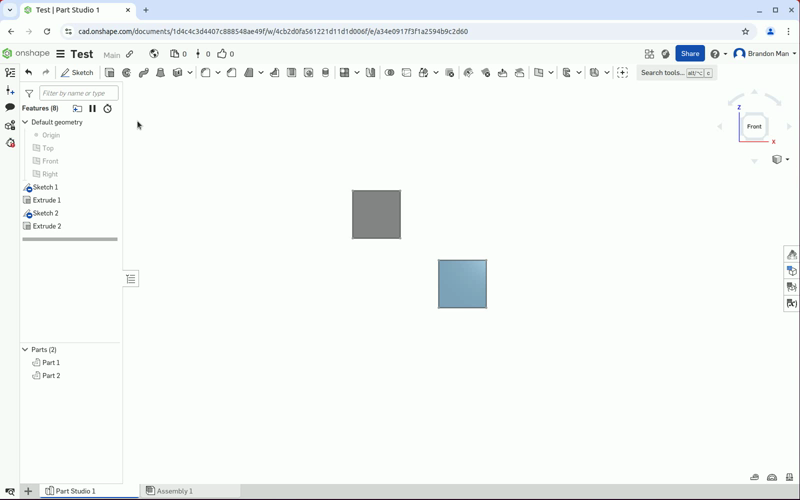
key(shift+h)
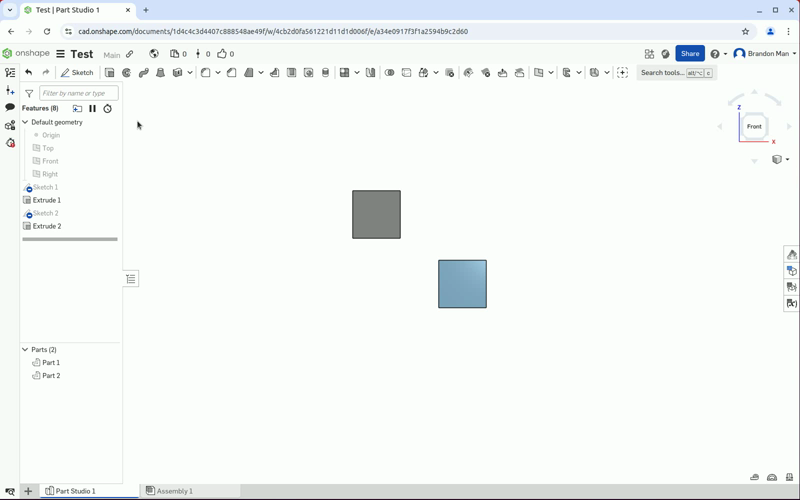
mouse_move(73, 189)
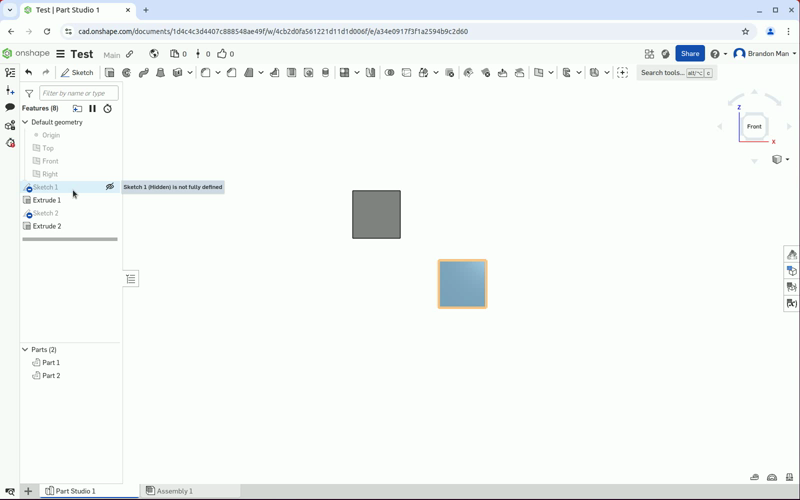
click(73, 189)
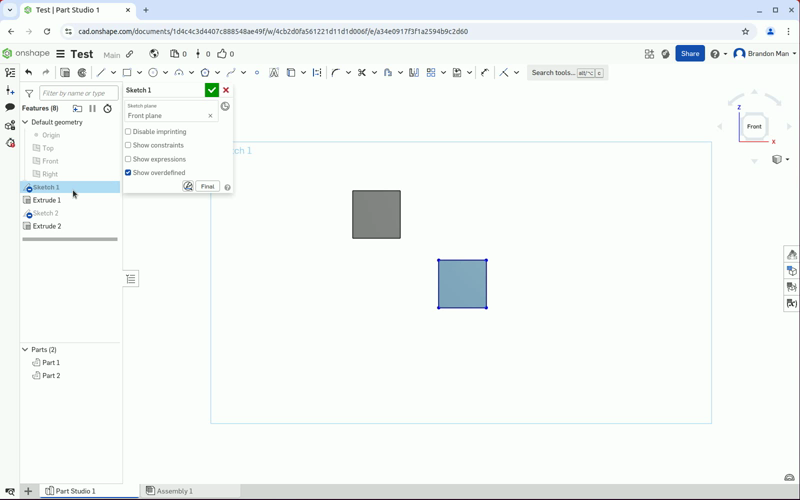
mouse_move(229, 92)
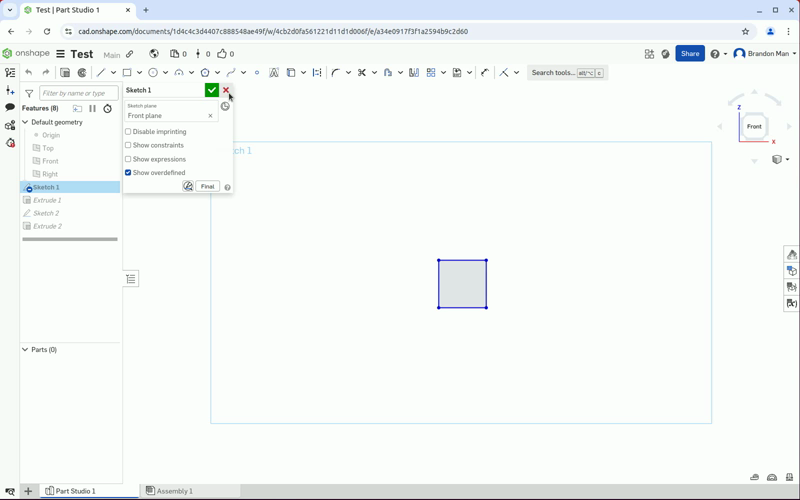
click(229, 92)
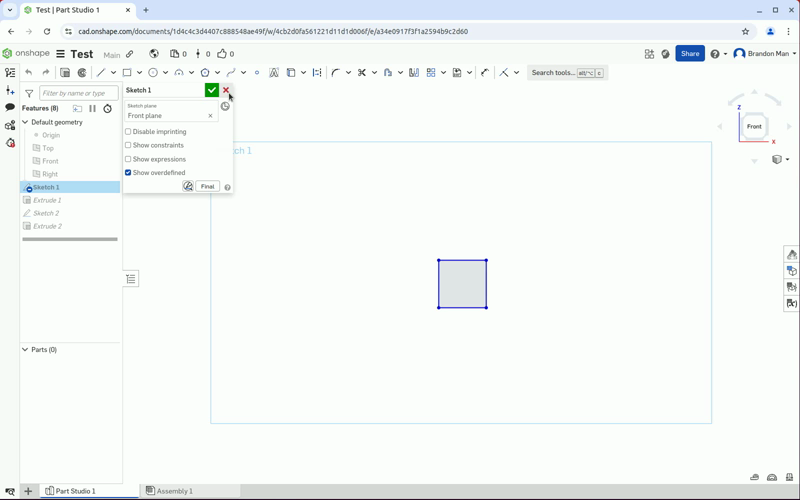
key(shift+s)
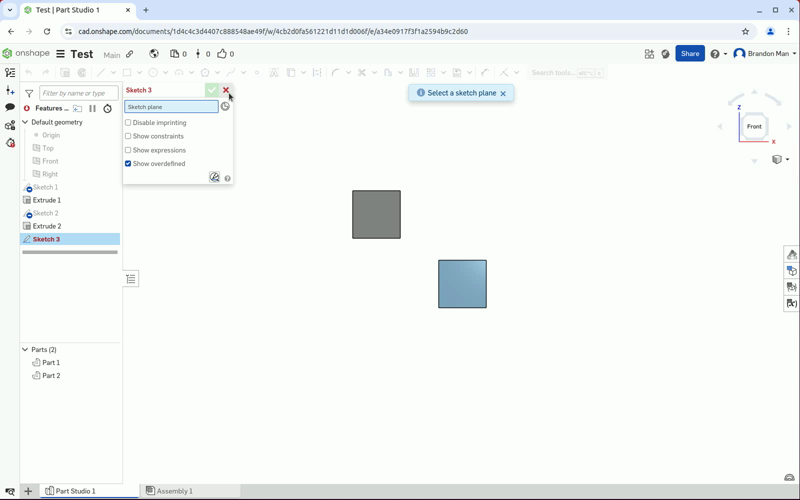
mouse_move(73, 163)
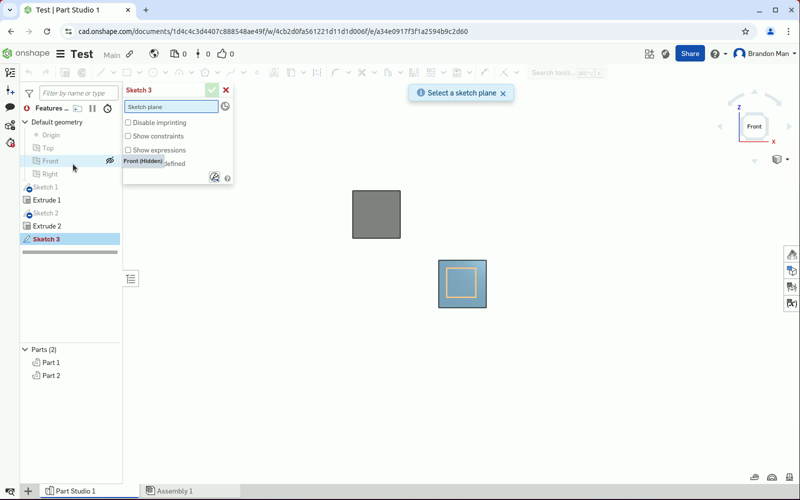
click(73, 163)
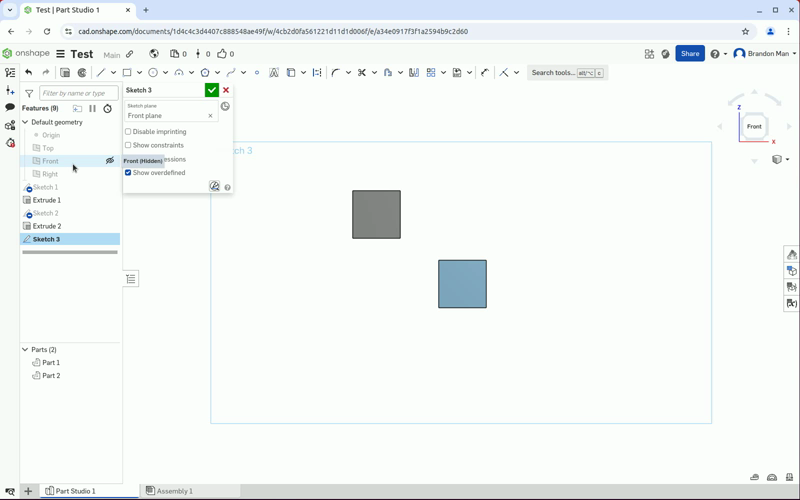
mouse_move(73, 352)
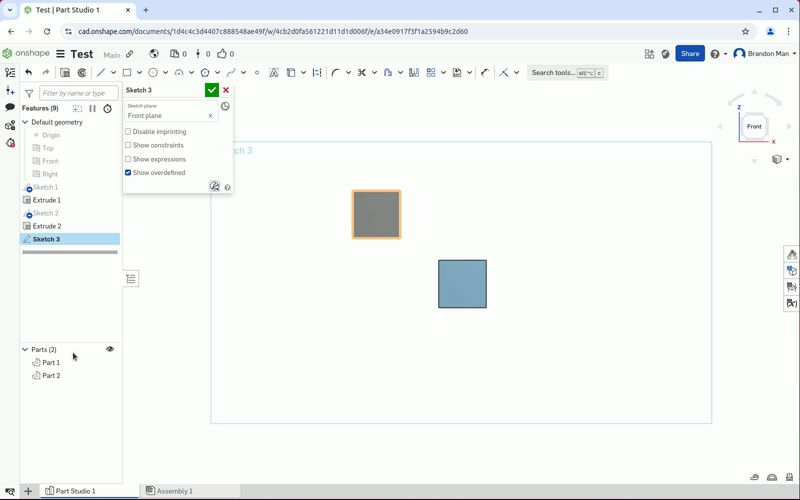
key(y)
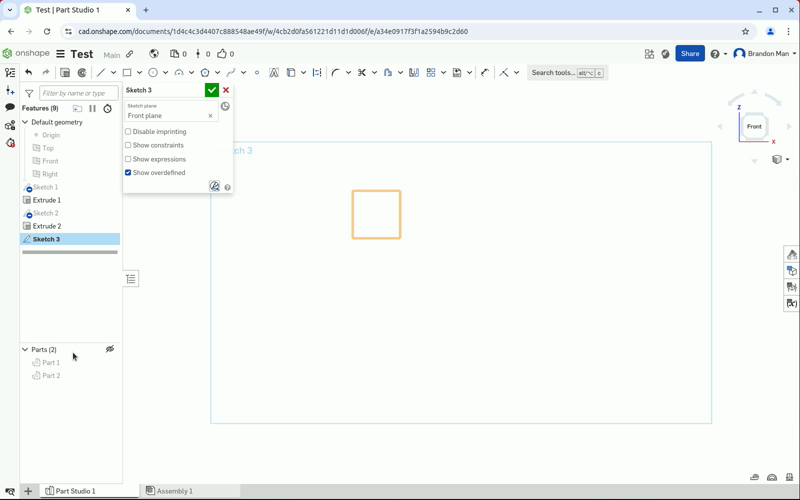
key(l)
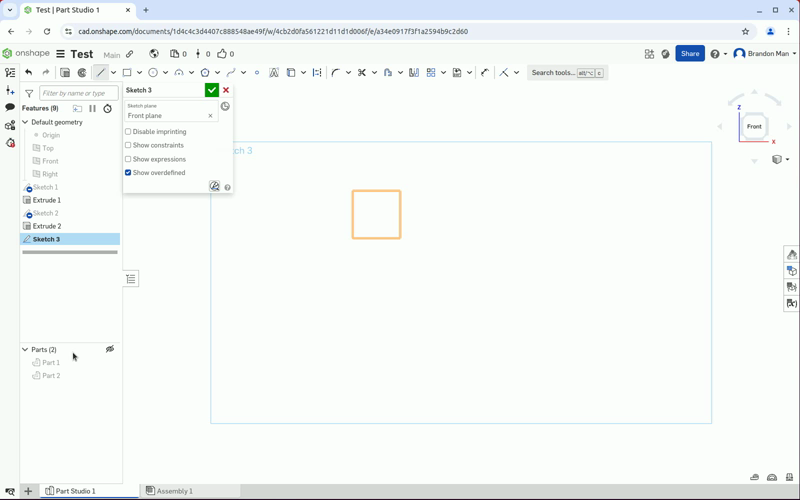
key_down(shift)
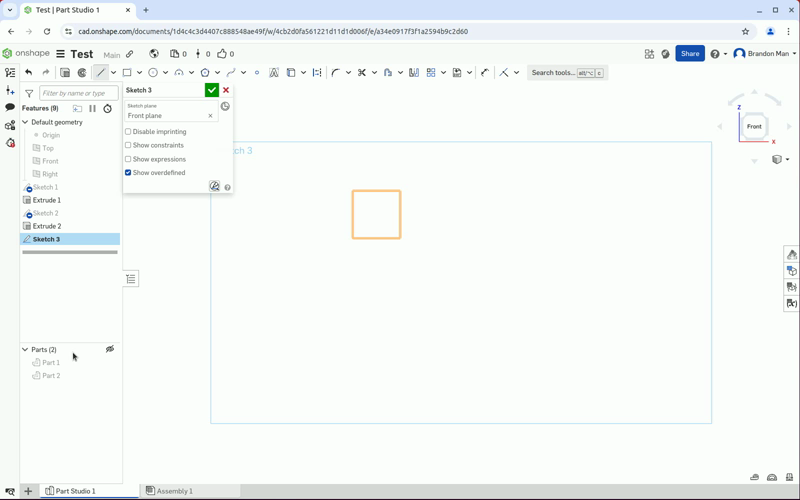
mouse_move(526, 231)
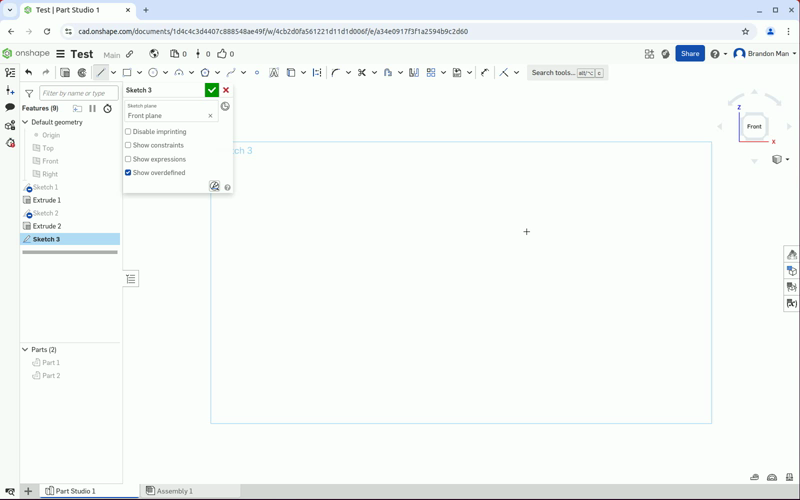
click(526, 231)
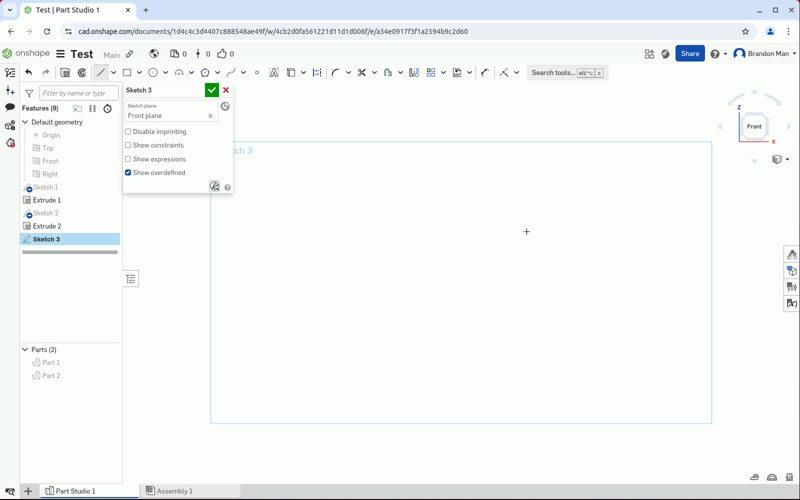
key_up(shift)
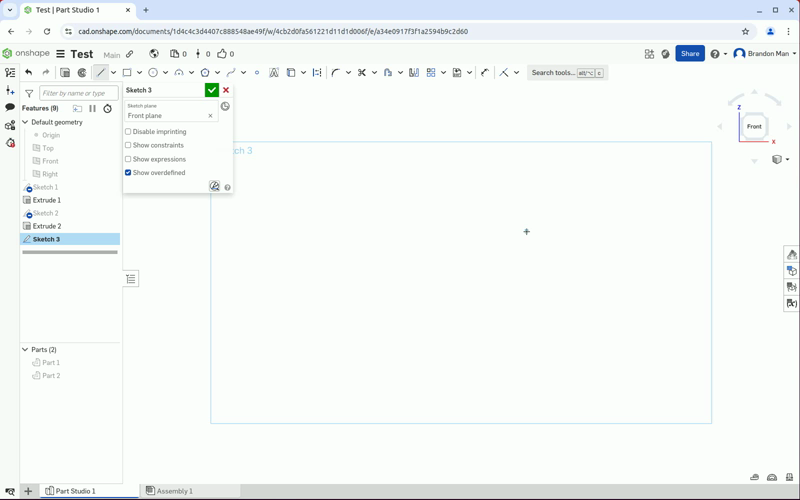
key_down(shift)
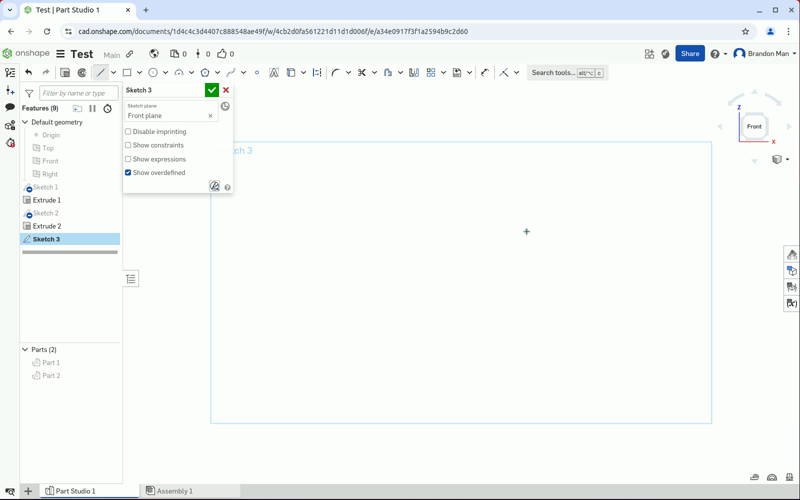
mouse_move(556, 231)
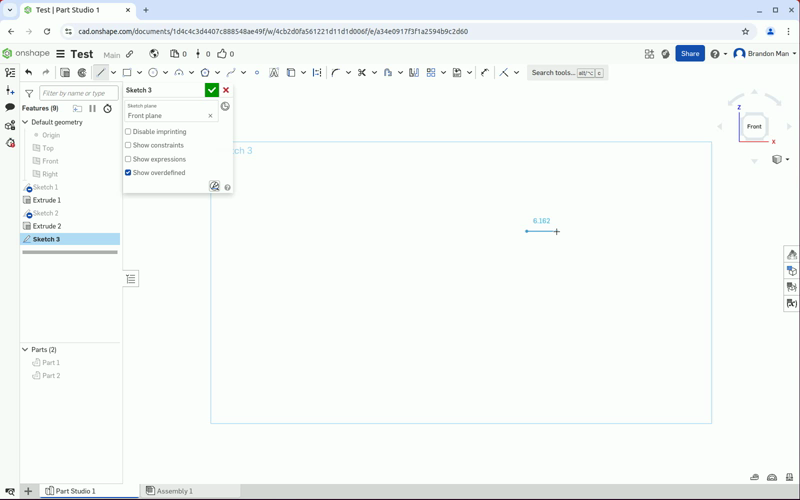
mouse_move(573, 231)
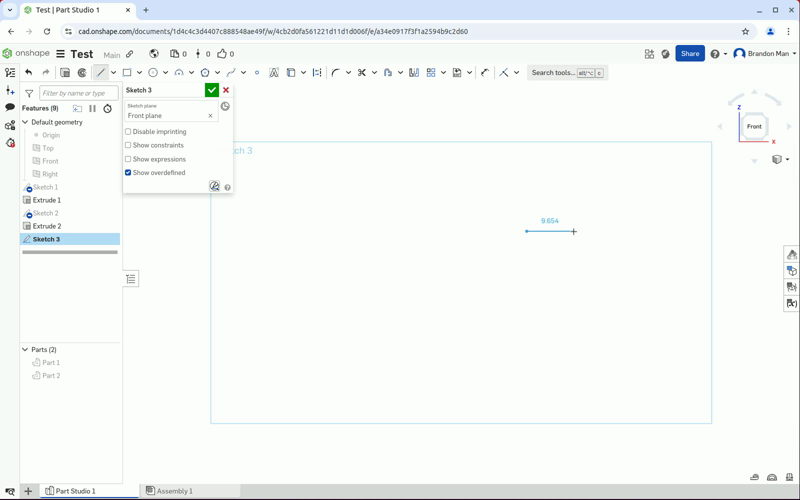
click(573, 231)
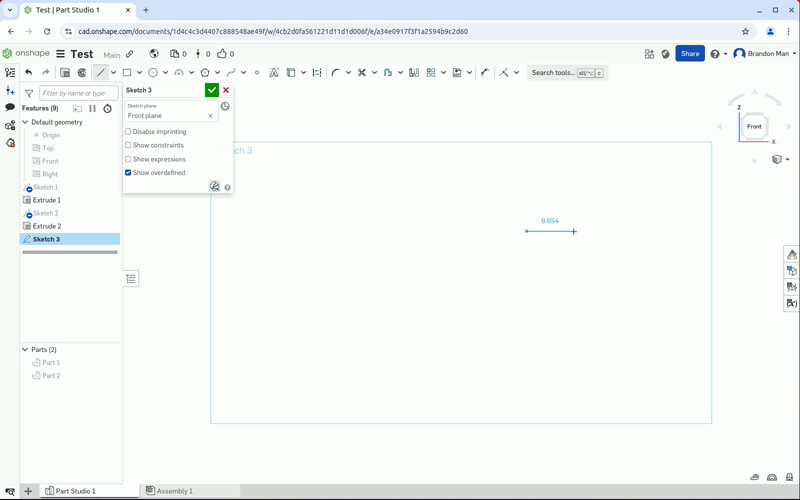
key_up(shift)
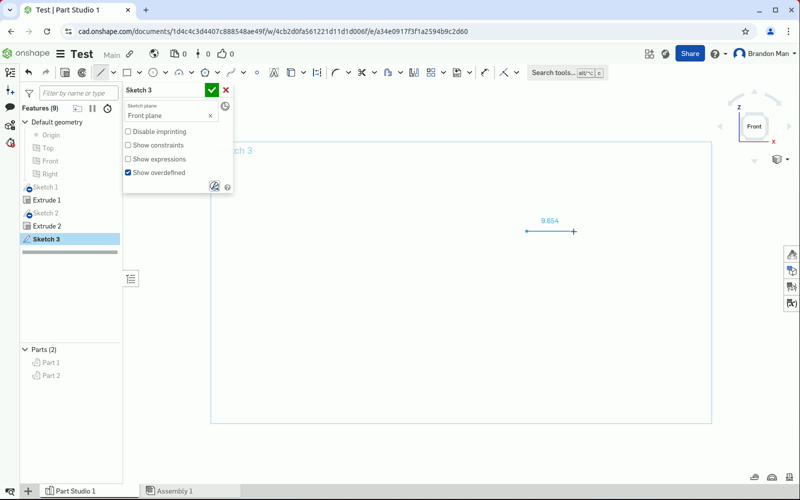
key_down(shift)
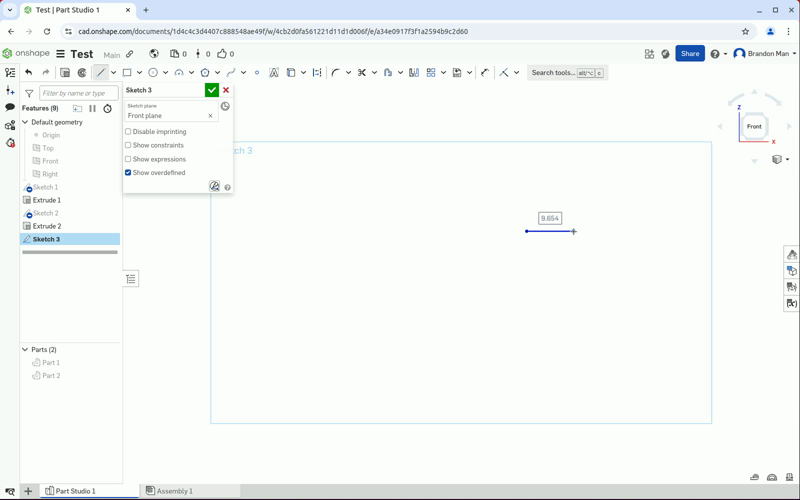
mouse_move(589, 231)
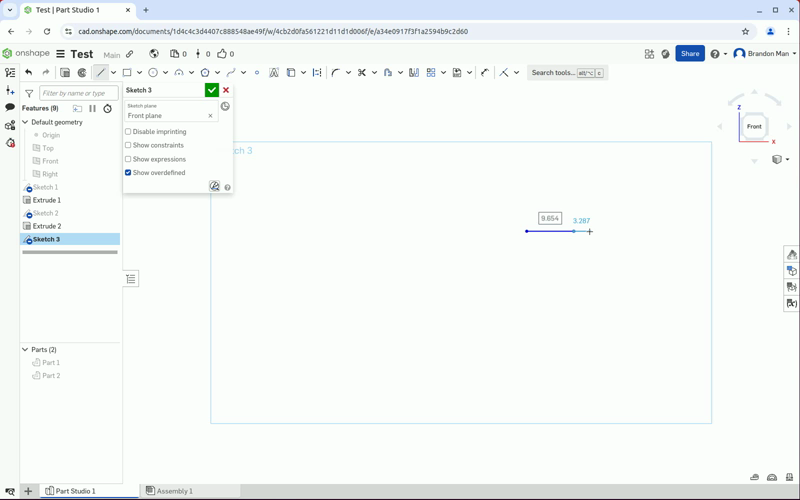
mouse_move(573, 183)
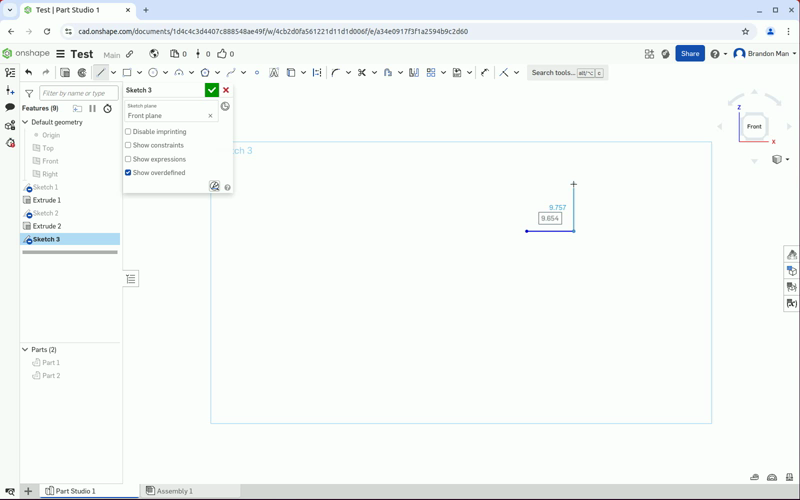
click(573, 183)
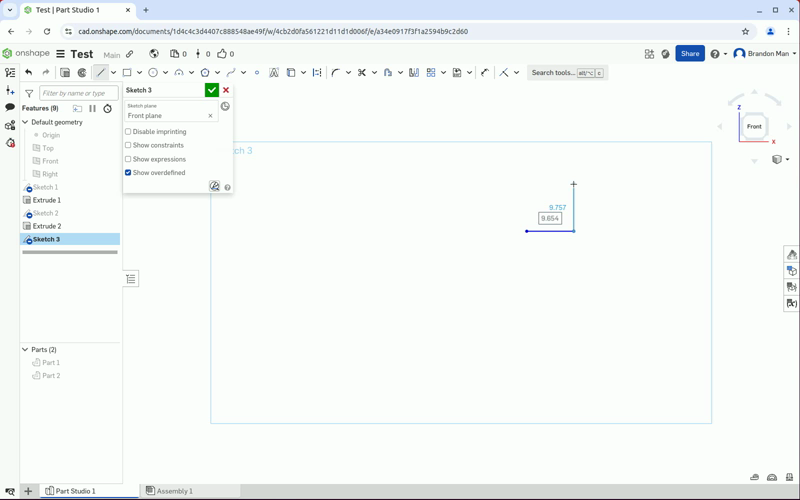
key_up(shift)
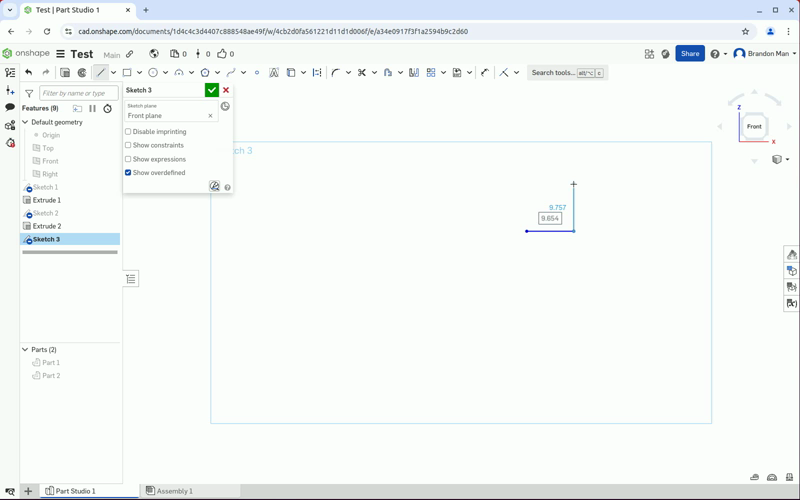
key_down(shift)
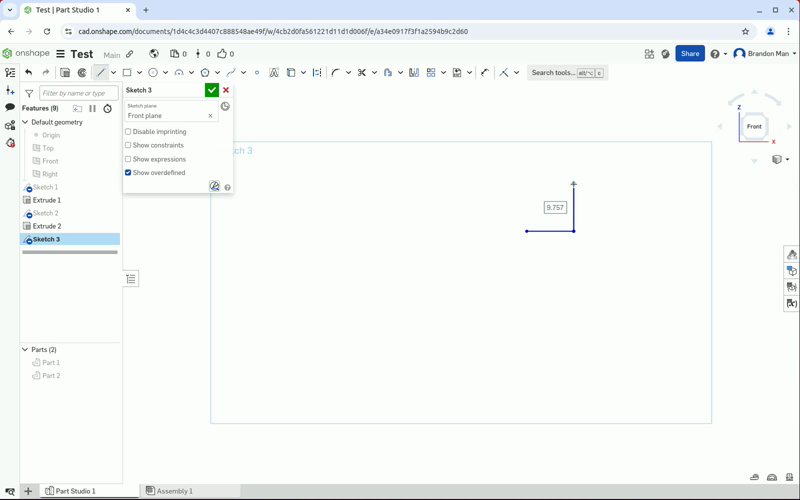
mouse_move(589, 183)
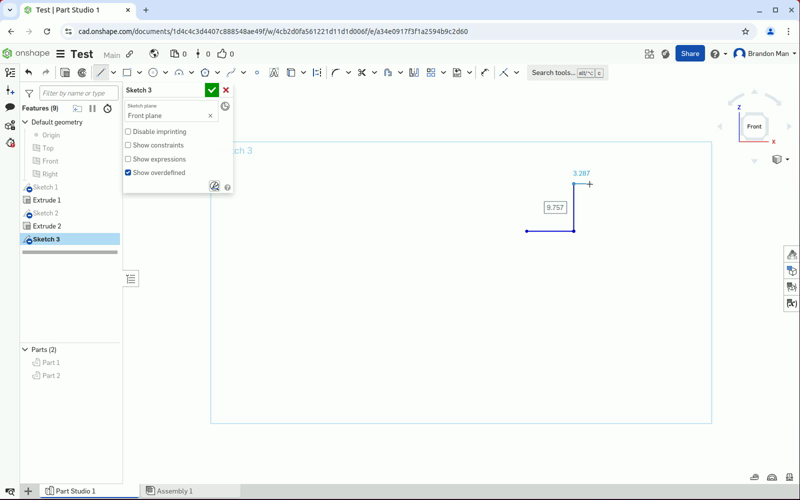
mouse_move(526, 183)
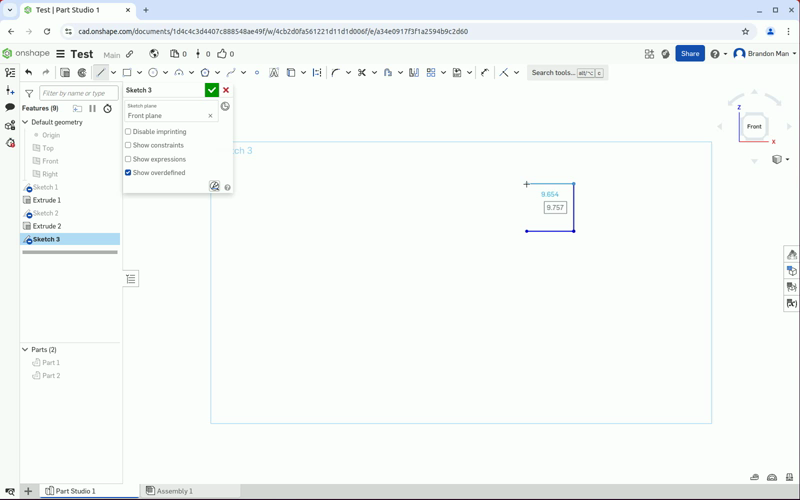
click(526, 183)
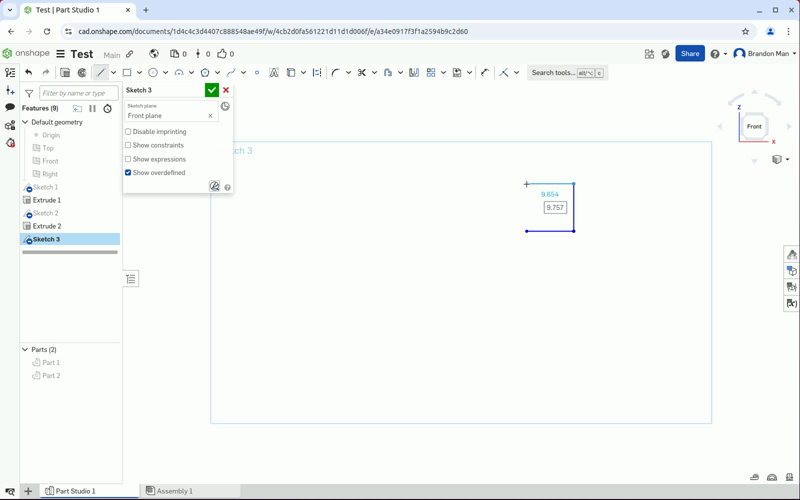
key_up(shift)
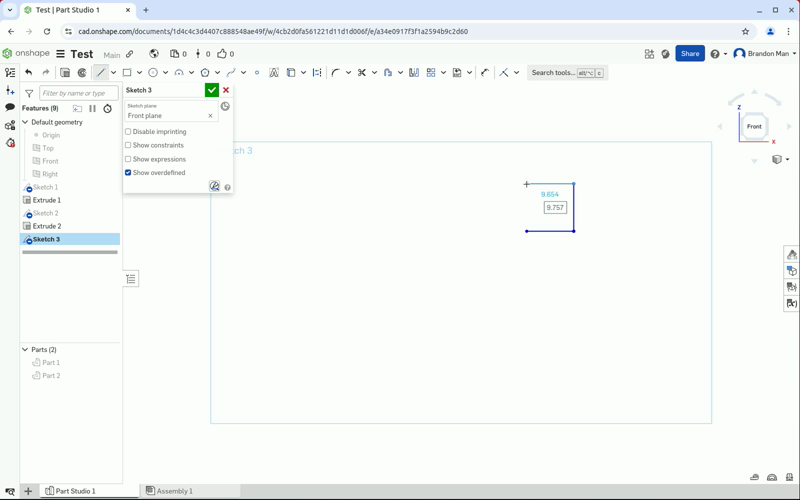
mouse_move(556, 183)
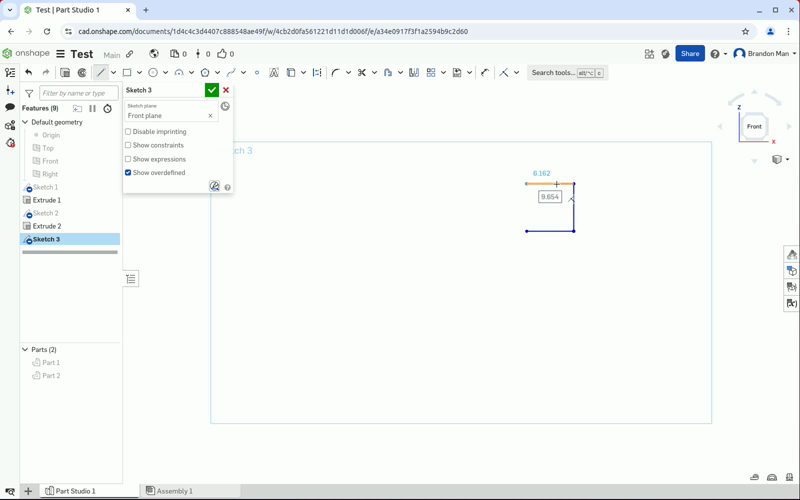
key_down(shift)
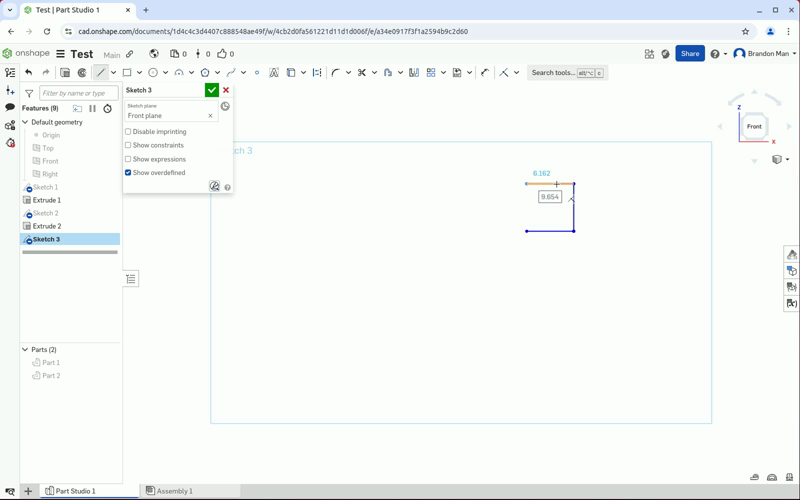
mouse_move(526, 231)
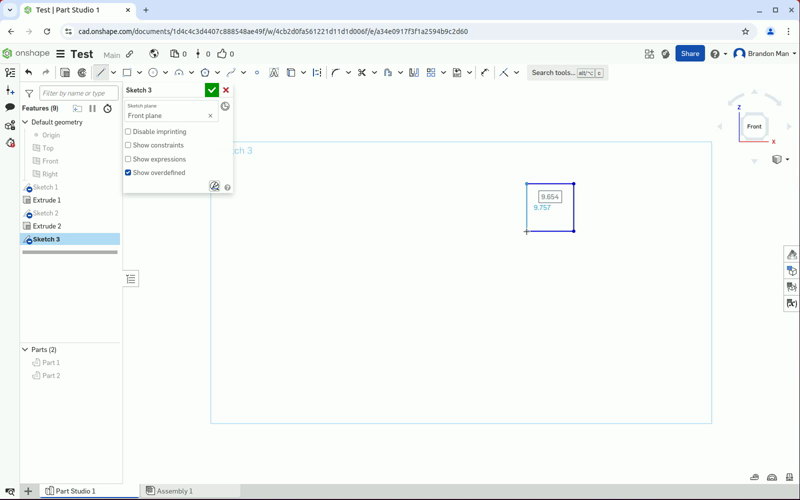
key_up(shift)
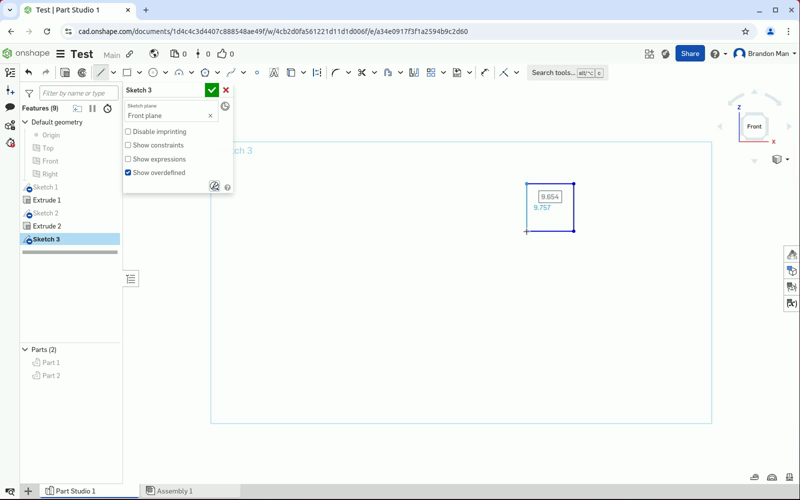
click(526, 231)
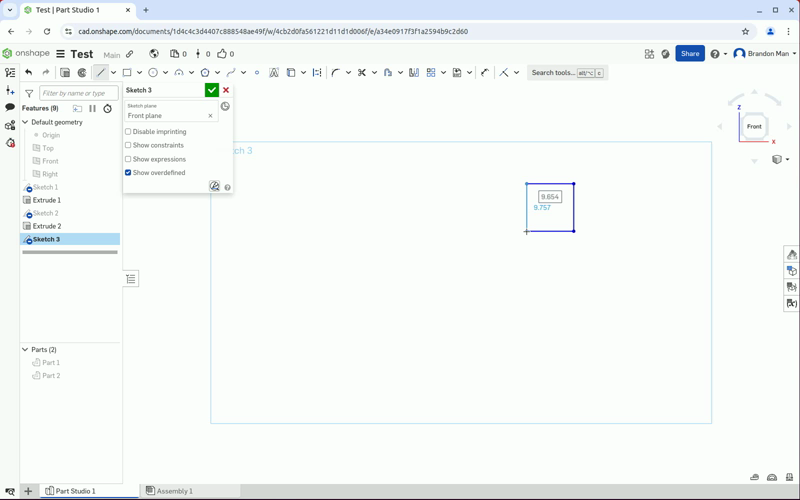
key(esc)
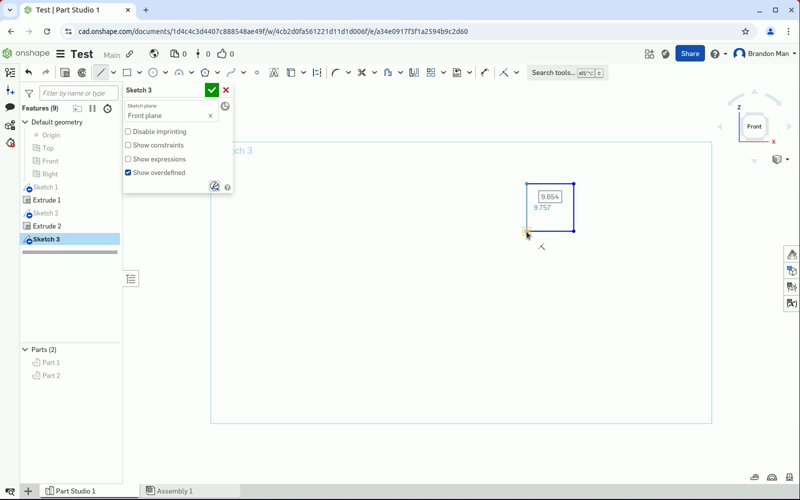
mouse_move(542, 201)
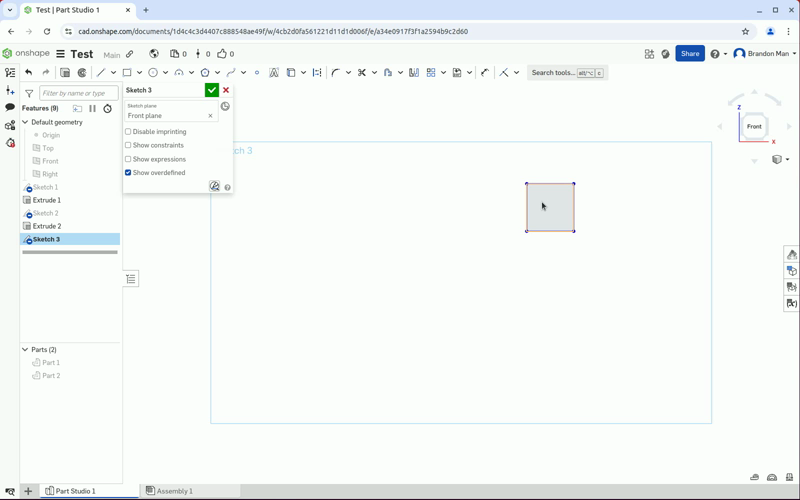
click(542, 201)
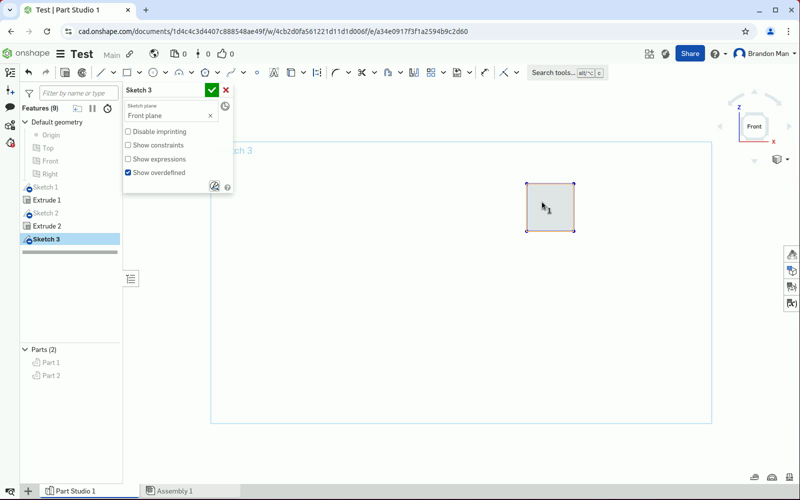
mouse_move(73, 352)
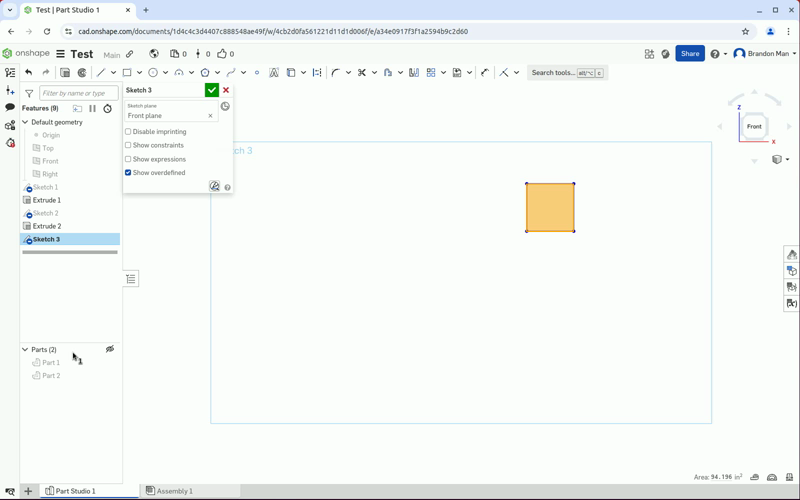
key(shift+y)
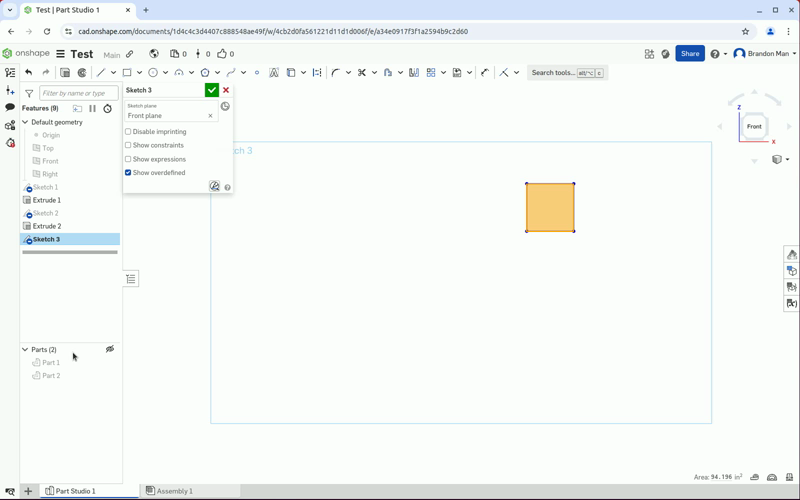
key(shift+e)
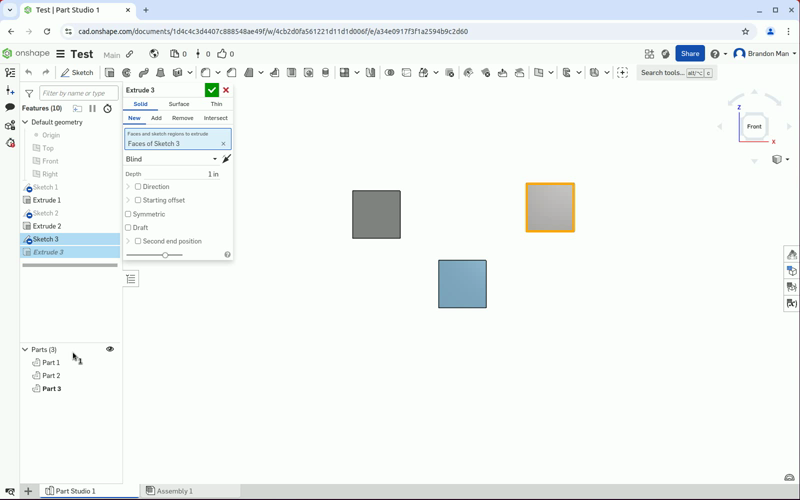
mouse_move(143, 106)
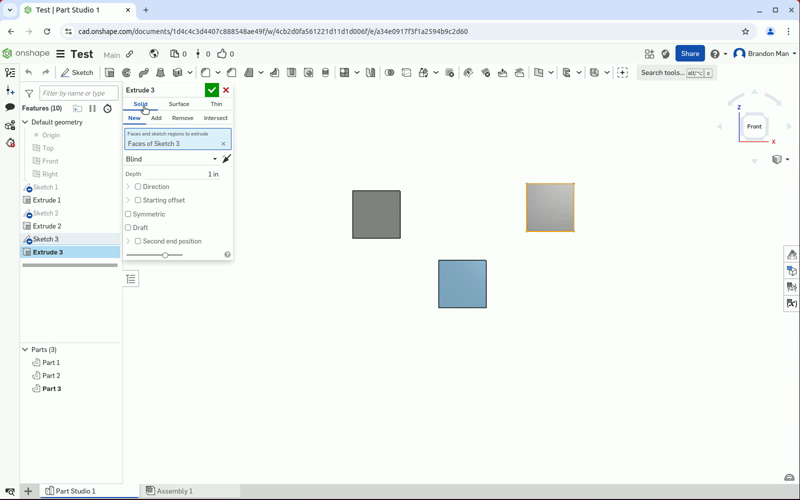
click(143, 106)
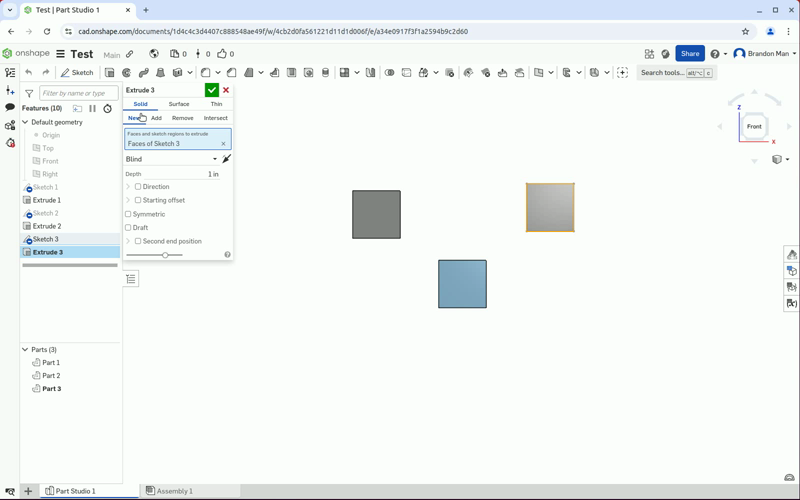
mouse_move(137, 120)
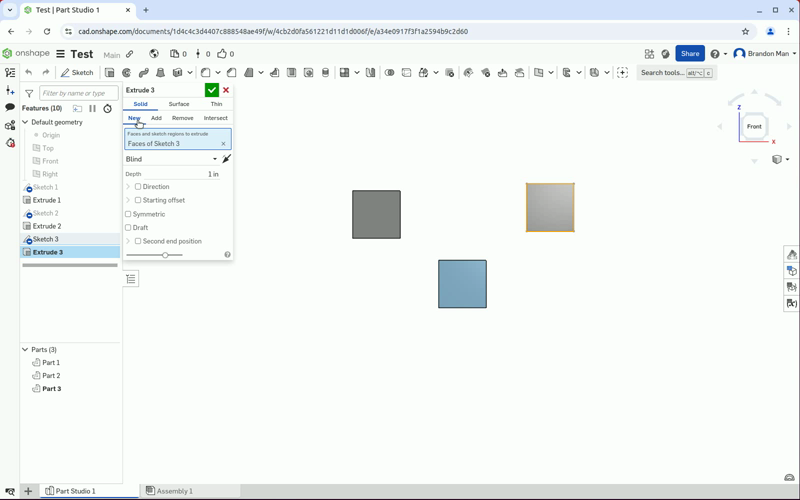
click(137, 120)
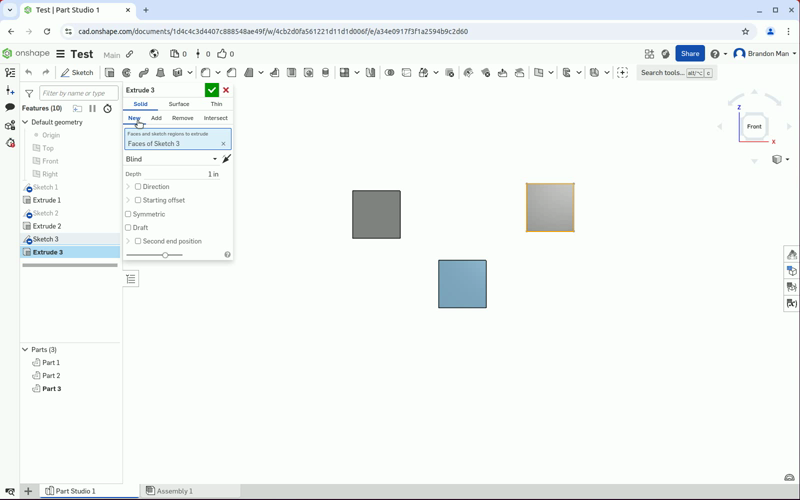
key(tab, 4)
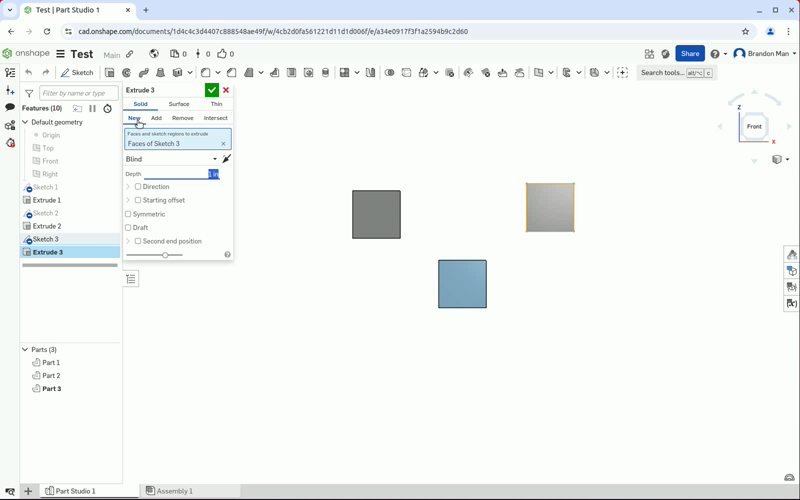
text(9.628)
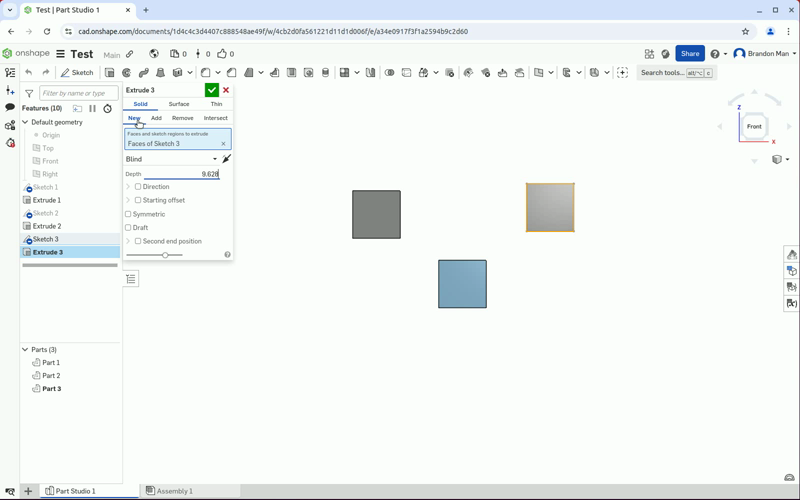
key(enter)
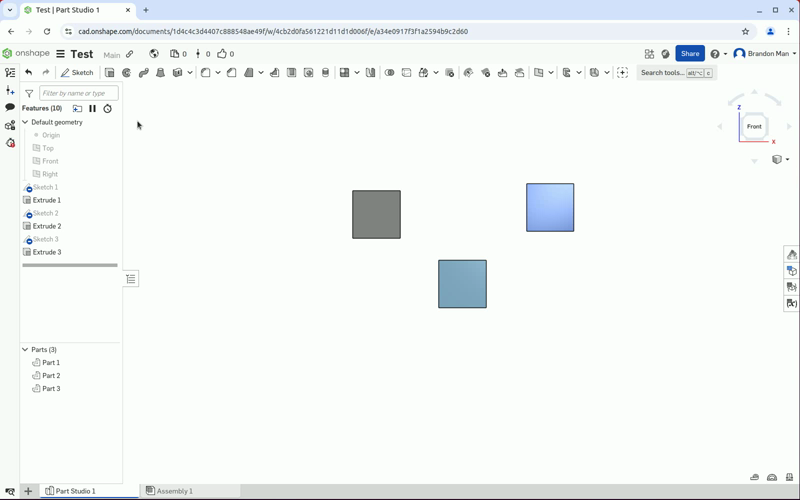
key(shift+h)
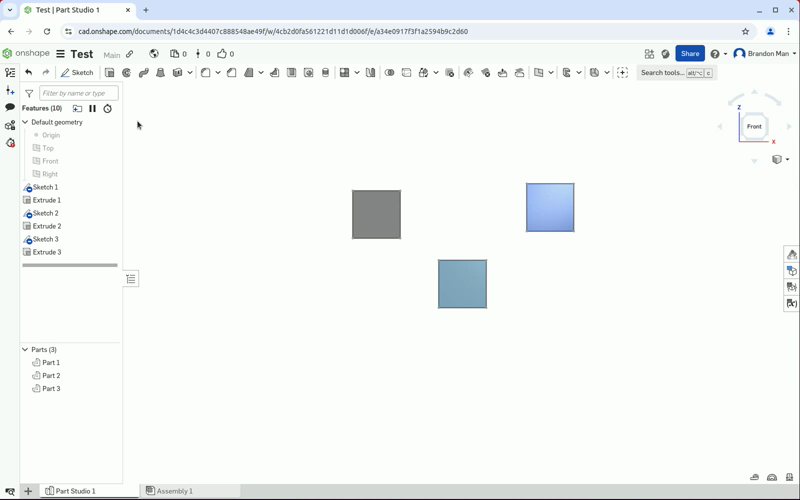
key(shift+h)
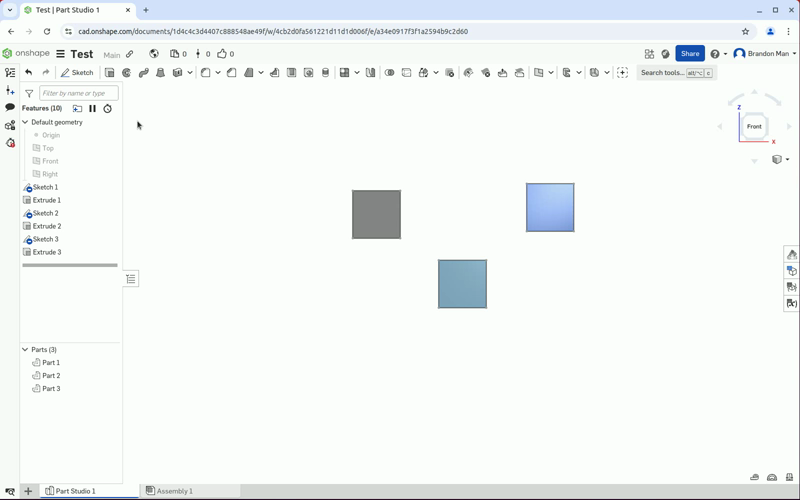
key(shift+7)
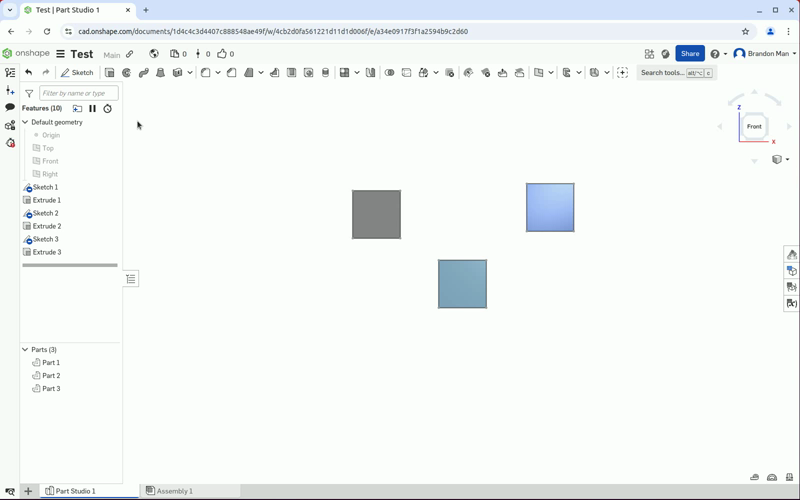
key(left, 2)
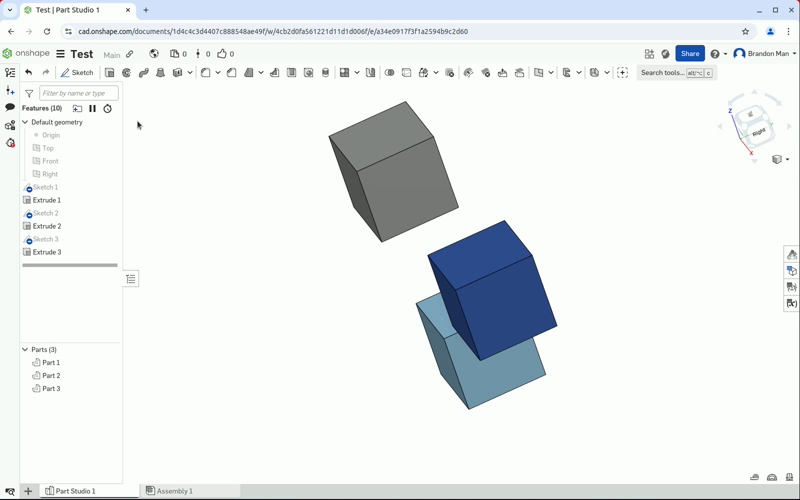
key(down, 2)
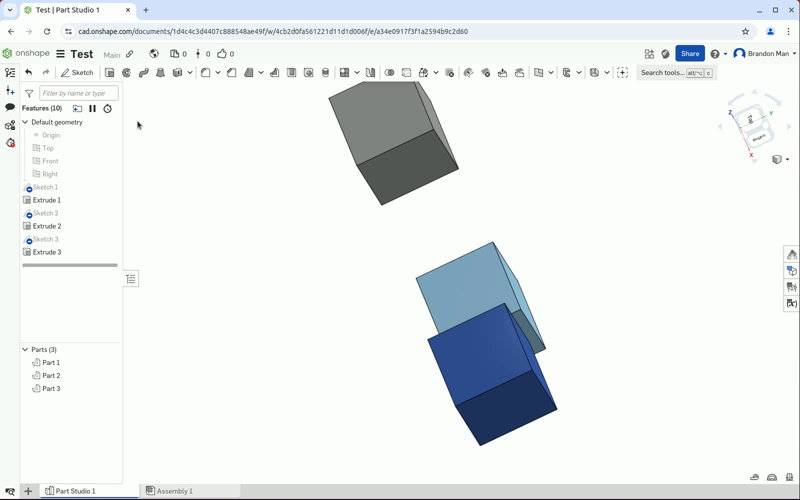
key(up, 2)
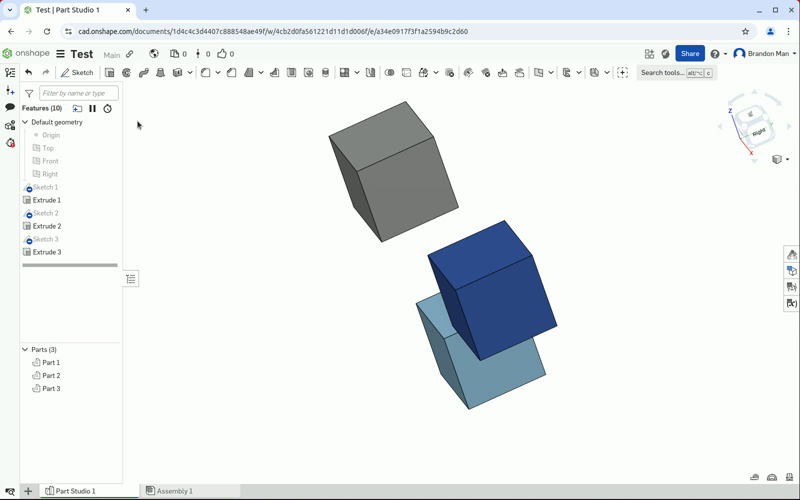
key(right, 2)
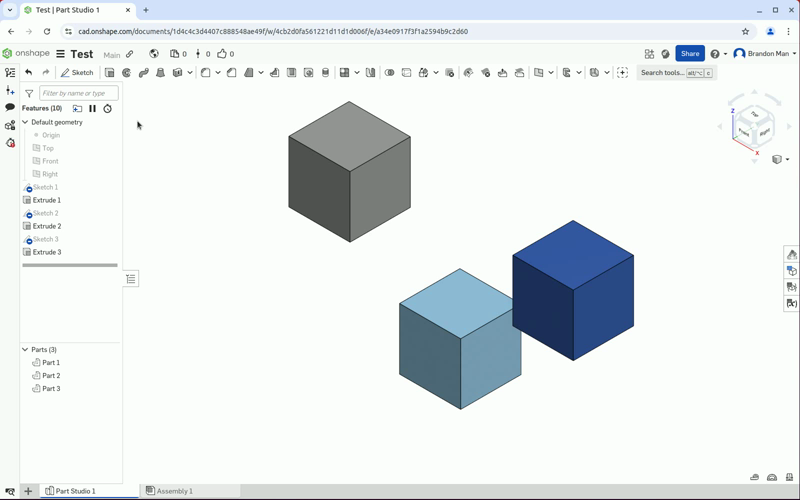
mouse_move(73, 189)
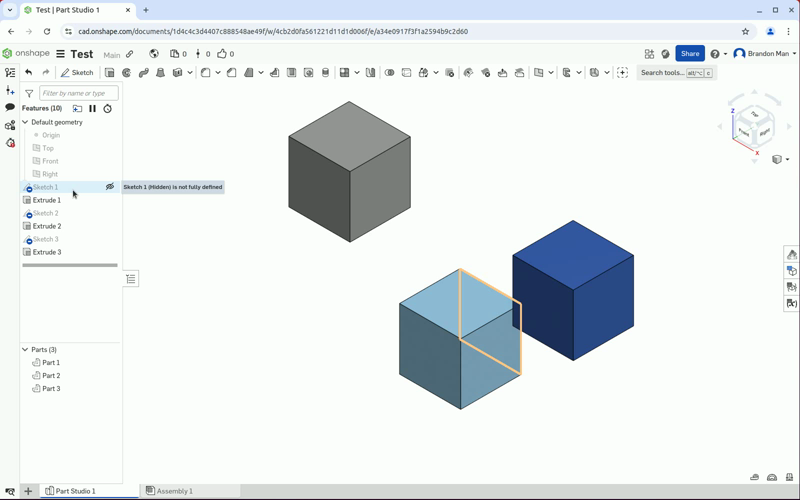
click(73, 189)